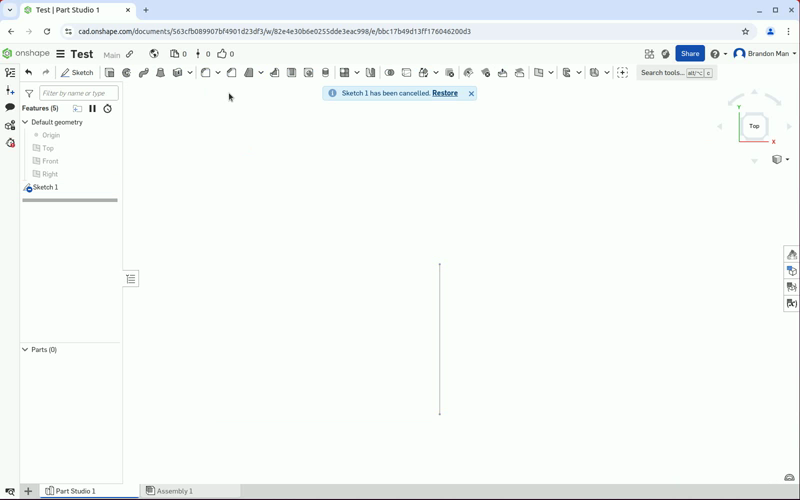
key(shift+h)
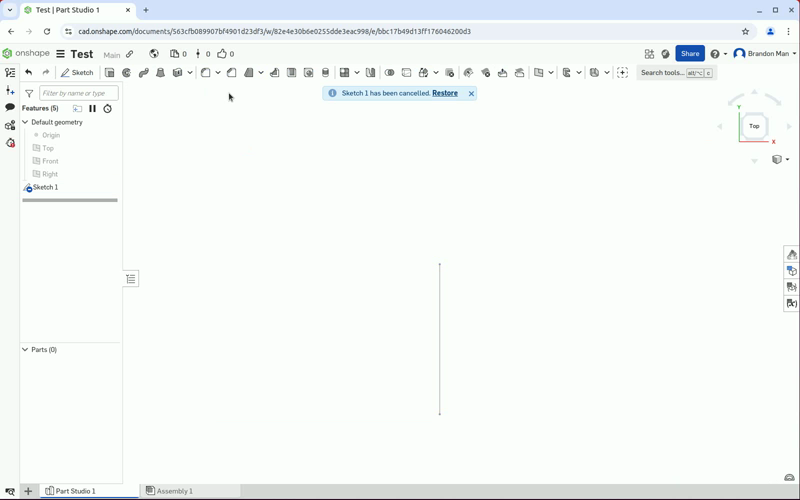
key(shift+s)
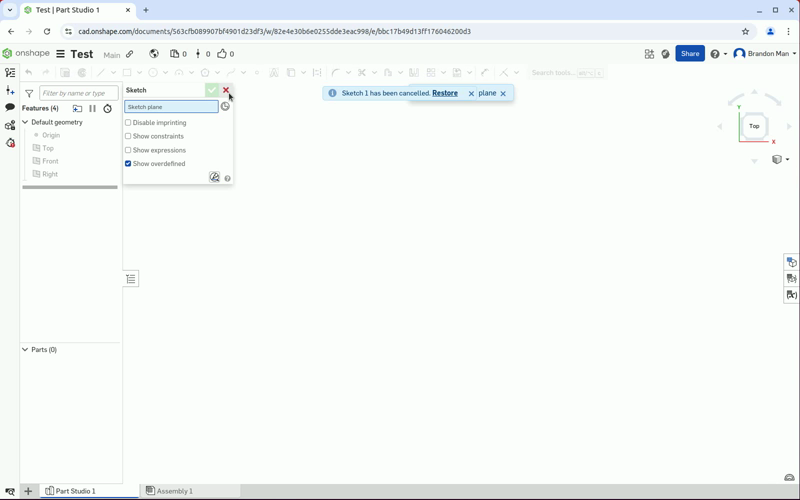
mouse_move(73, 150)
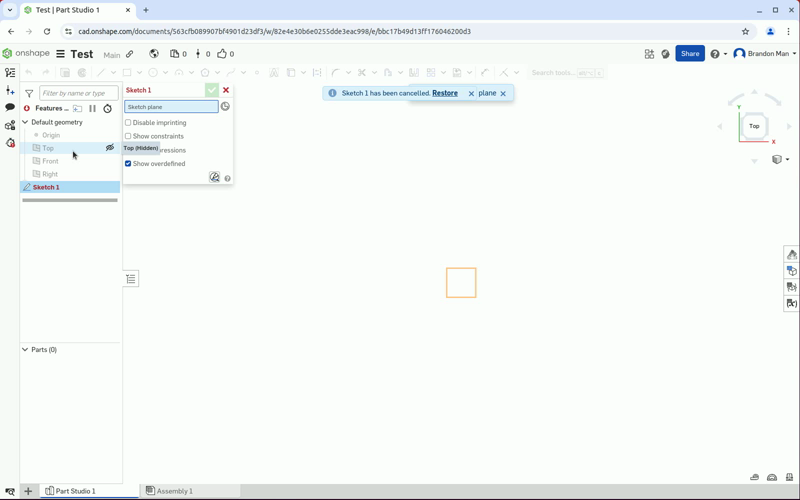
click(73, 150)
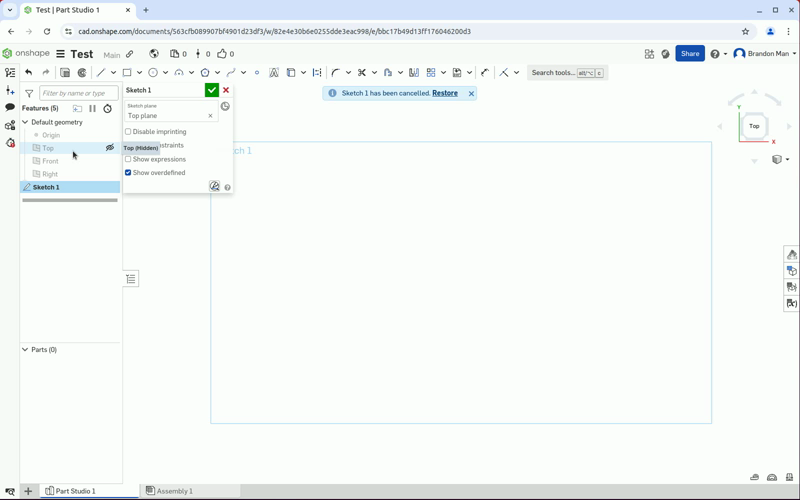
mouse_move(73, 352)
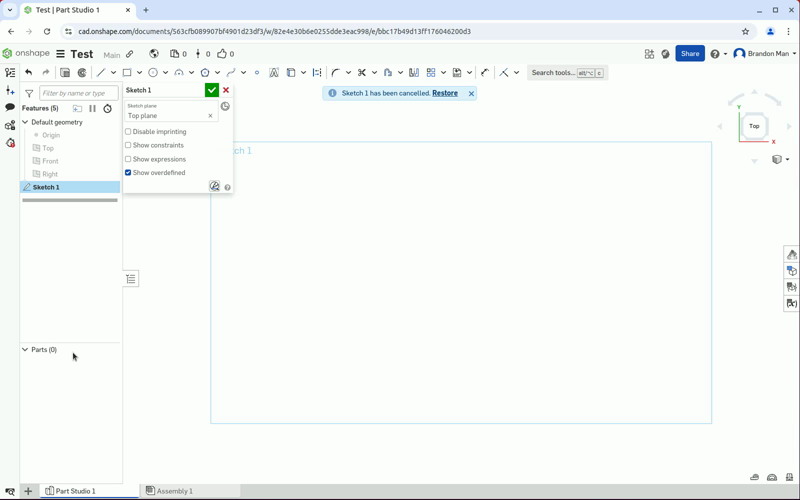
key(y)
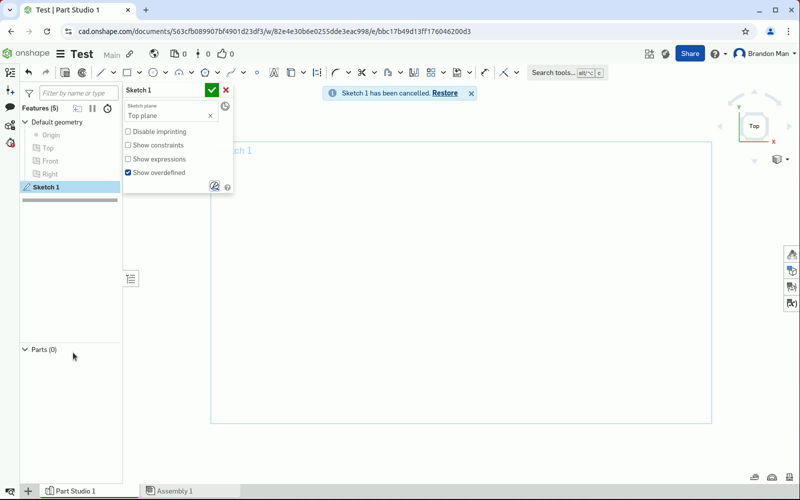
key(l)
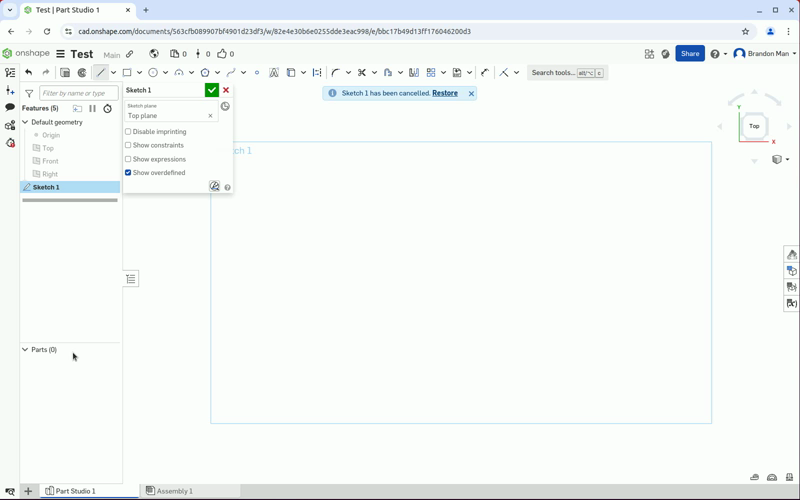
key_down(shift)
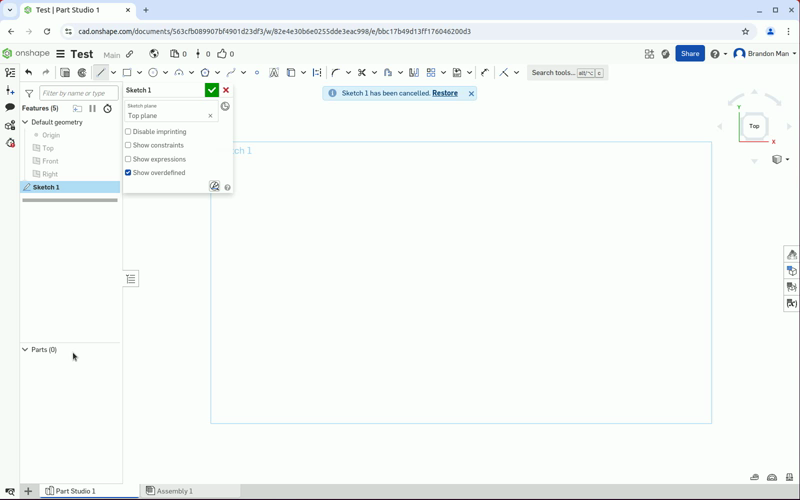
mouse_move(401, 395)
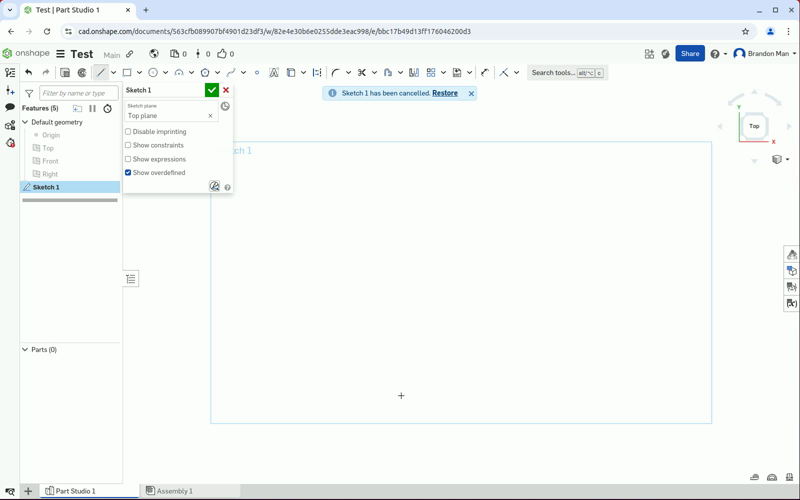
click(401, 395)
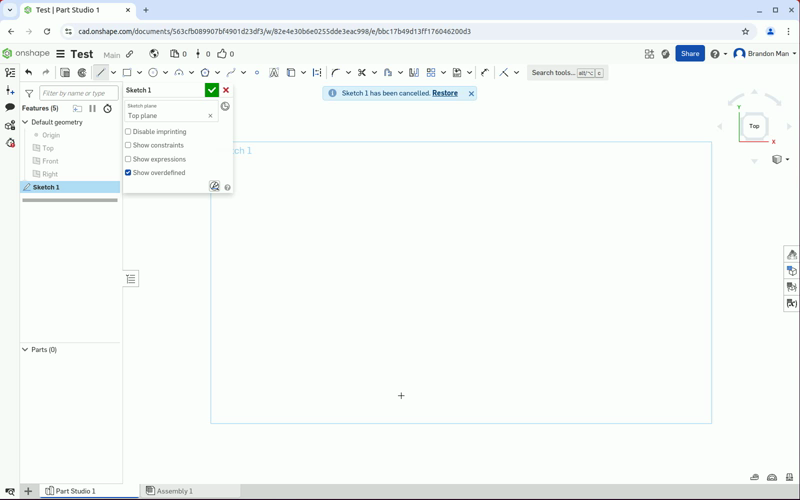
key_up(shift)
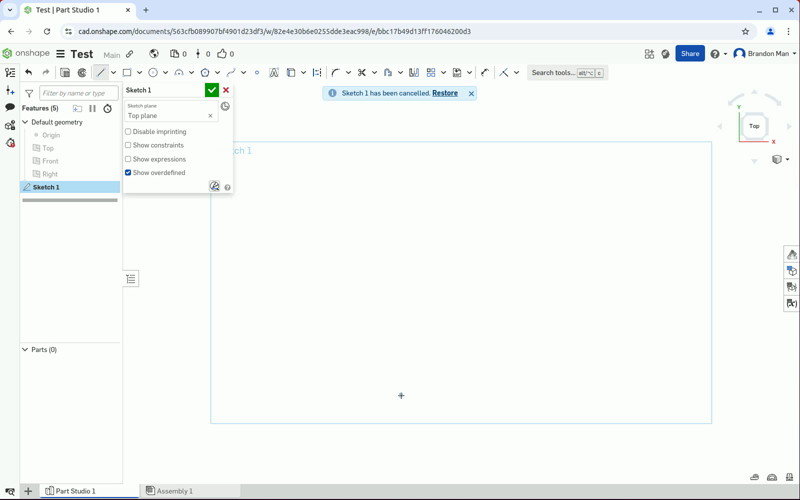
key_down(shift)
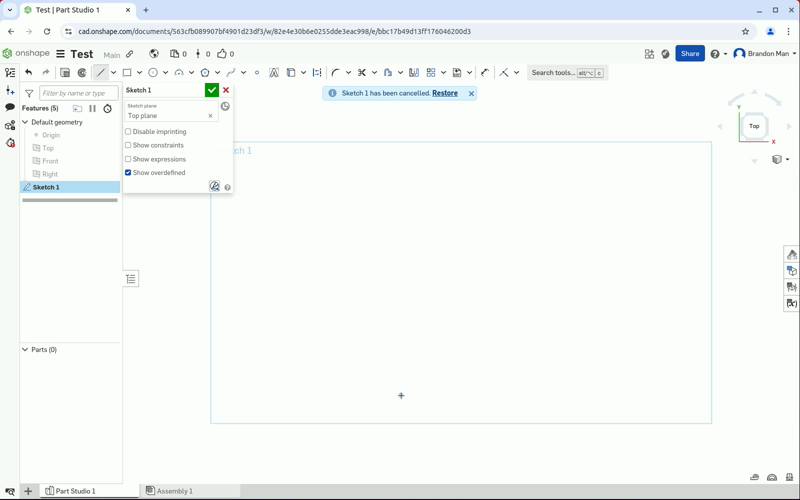
mouse_move(521, 395)
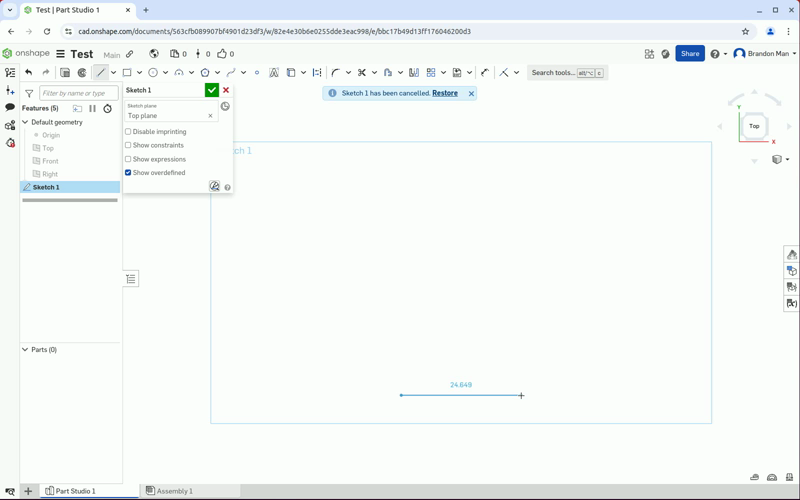
click(521, 395)
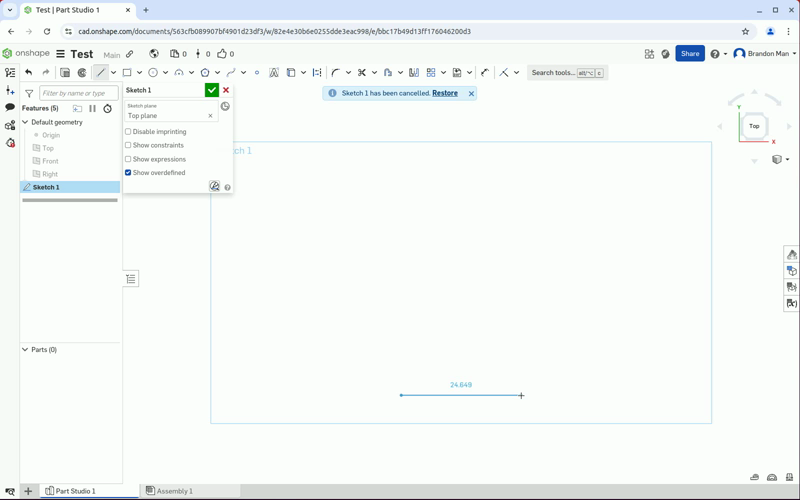
key_up(shift)
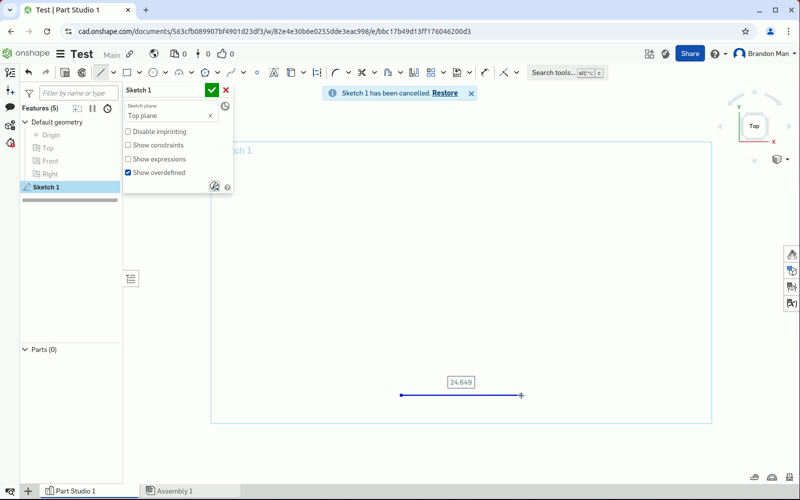
key_down(shift)
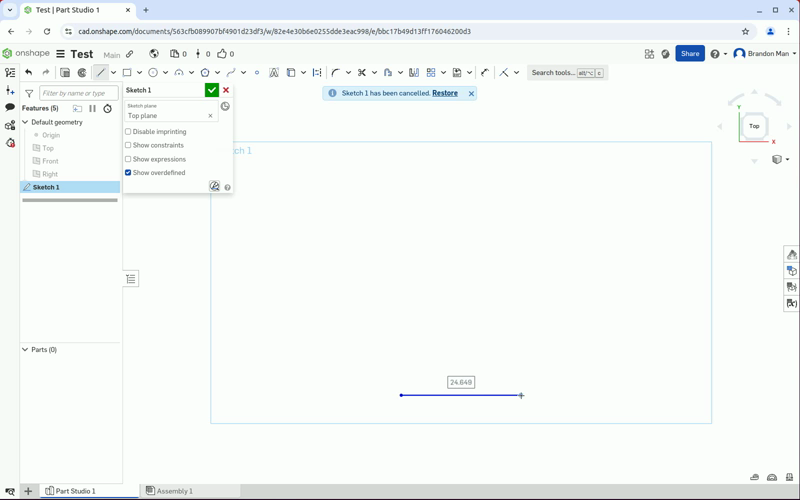
mouse_move(521, 171)
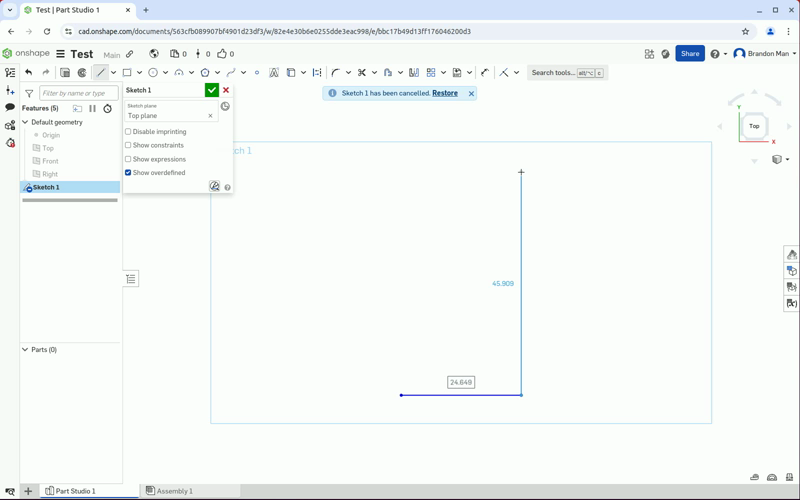
click(521, 171)
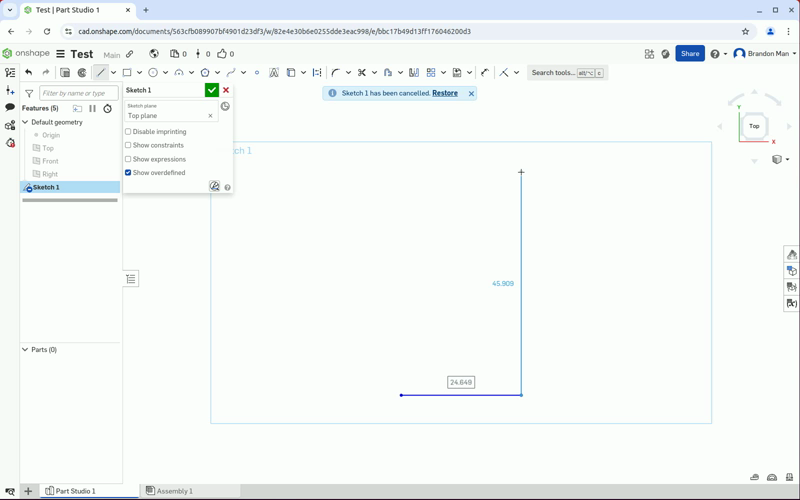
key_up(shift)
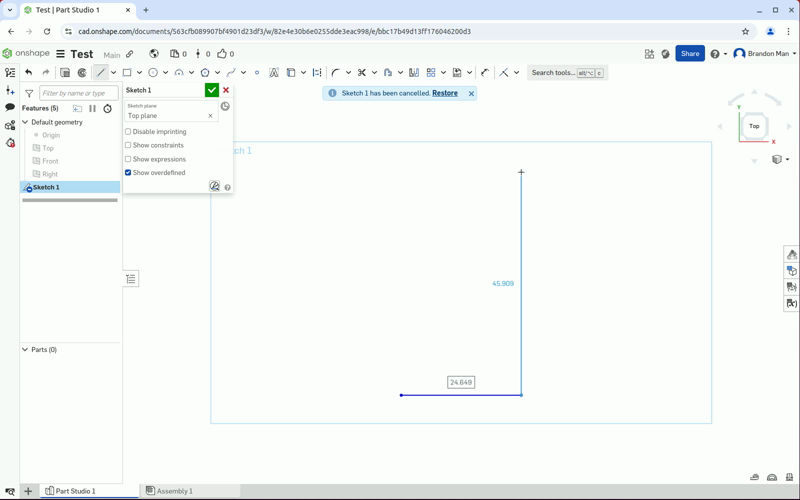
key_down(shift)
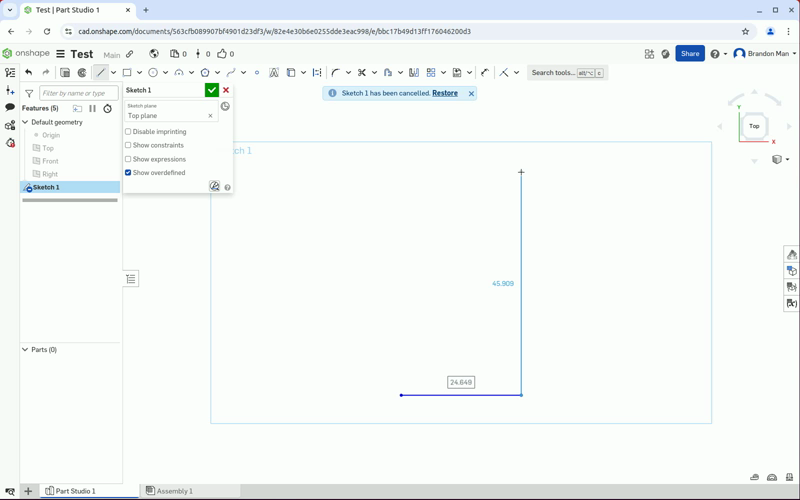
mouse_move(401, 171)
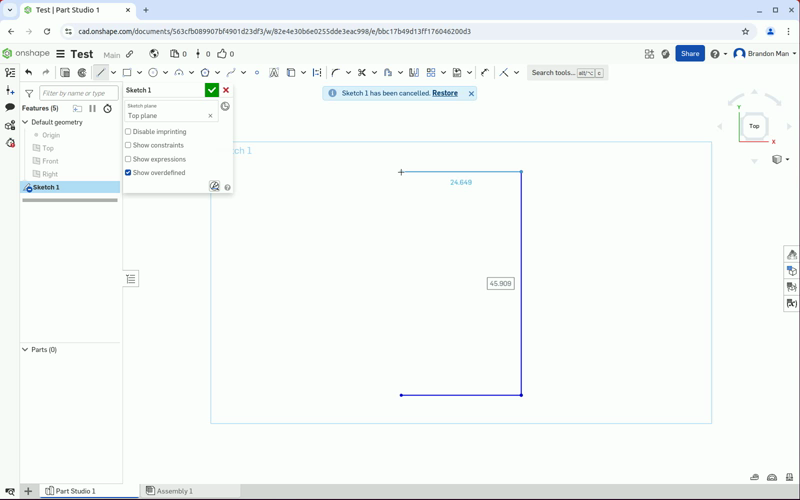
click(401, 171)
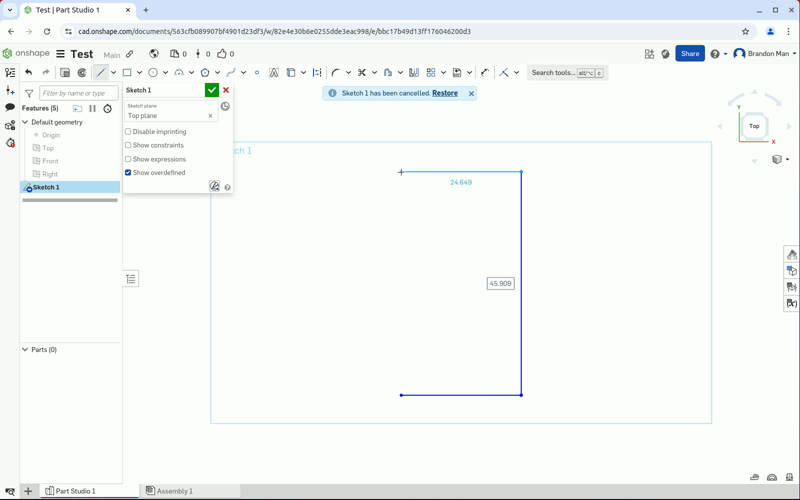
key_up(shift)
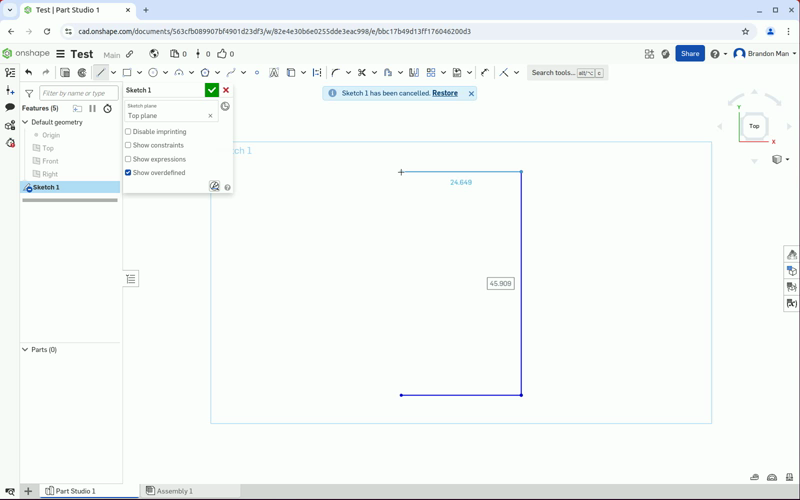
key_down(shift)
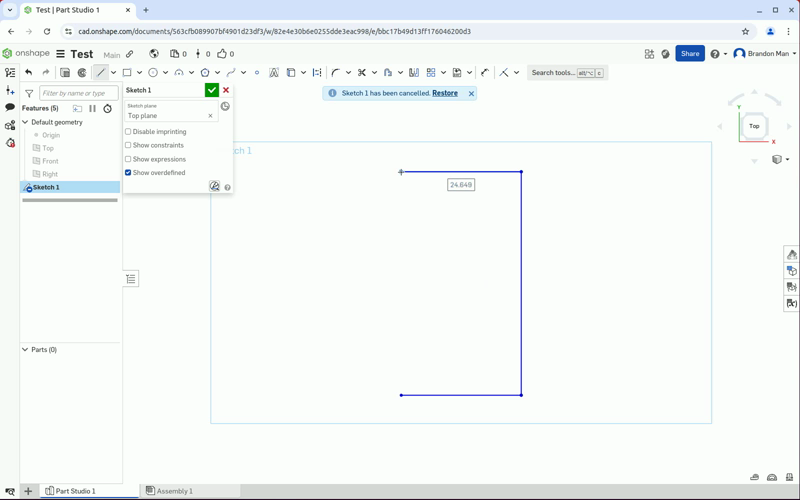
mouse_move(401, 395)
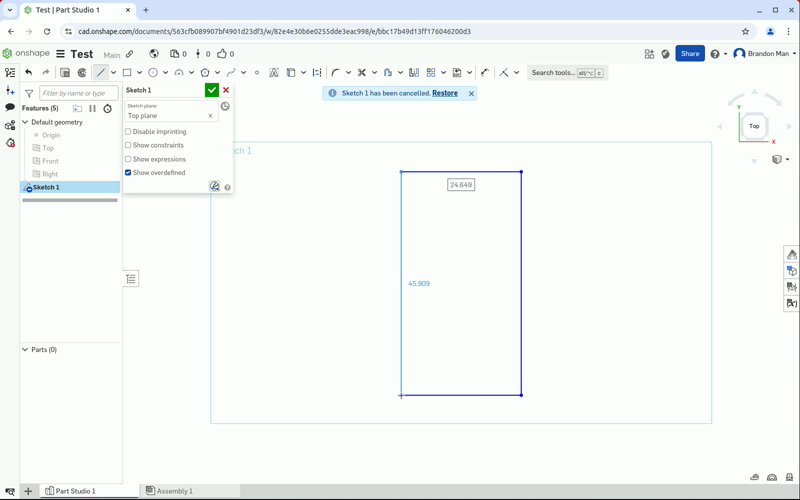
key_up(shift)
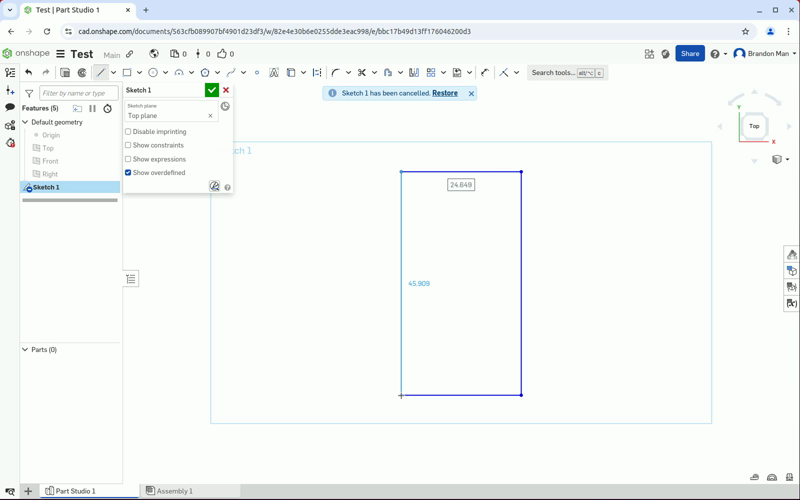
click(401, 395)
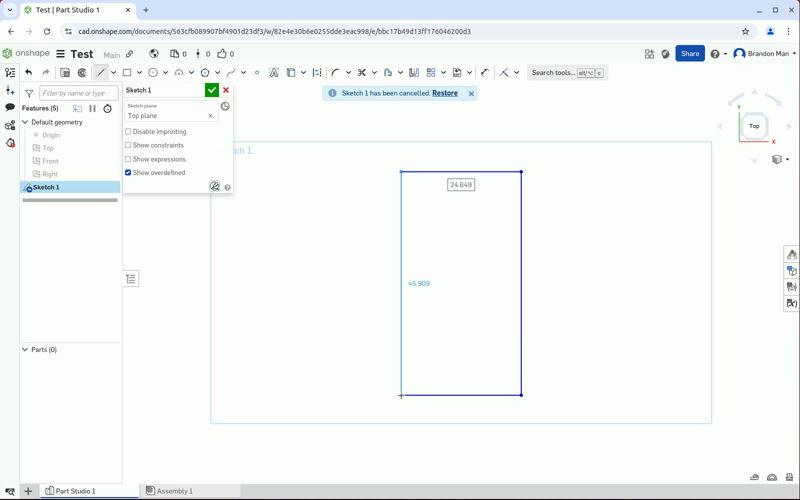
key(esc)
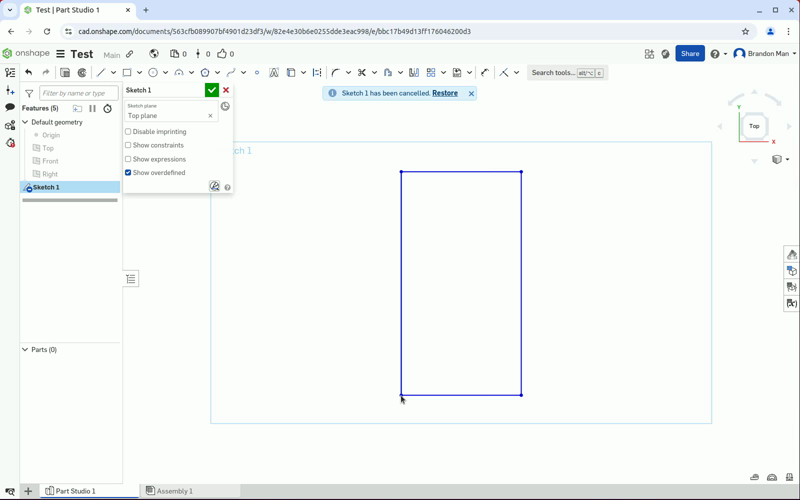
mouse_move(462, 273)
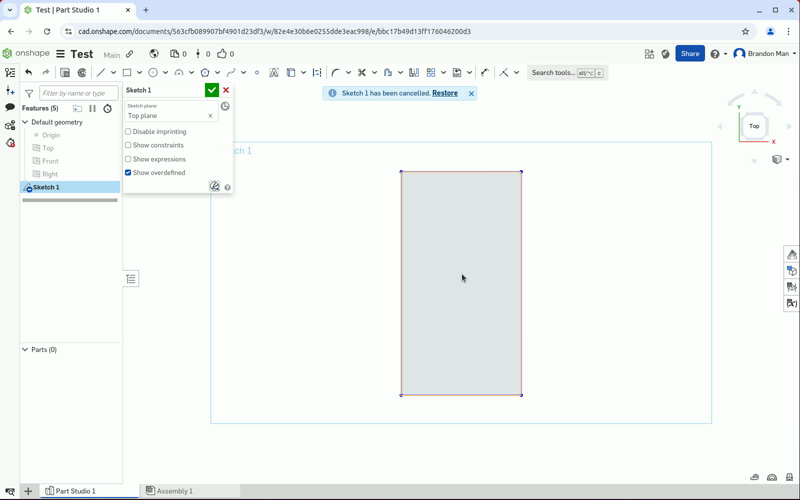
click(462, 273)
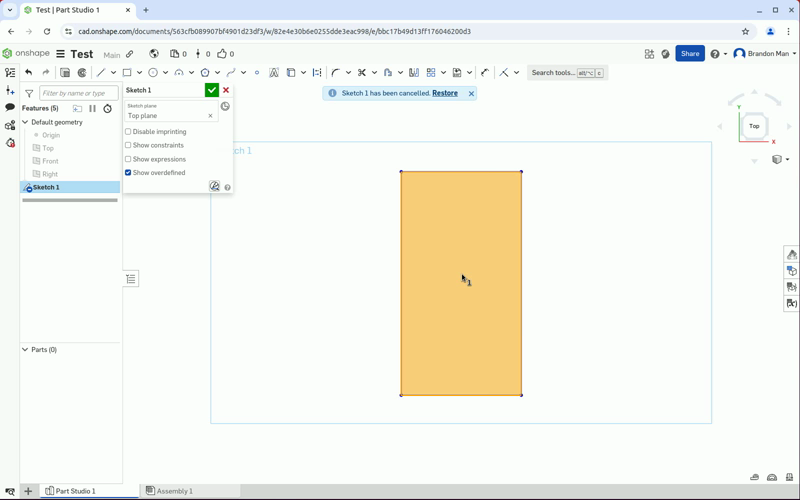
mouse_move(73, 352)
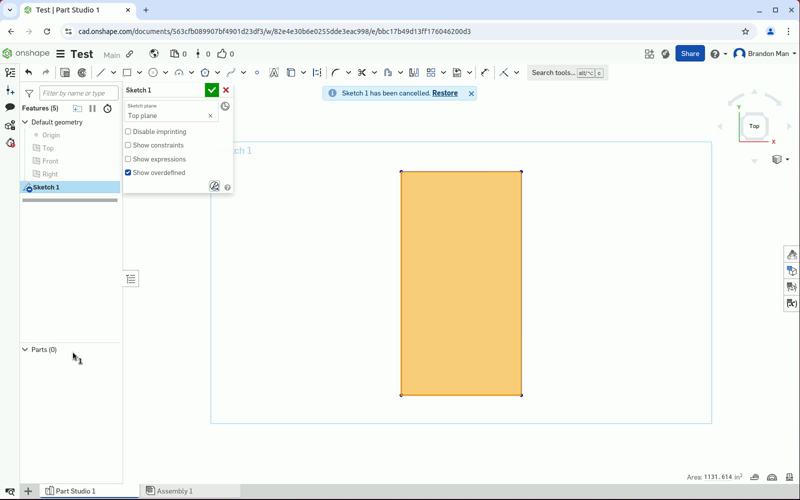
key(shift+y)
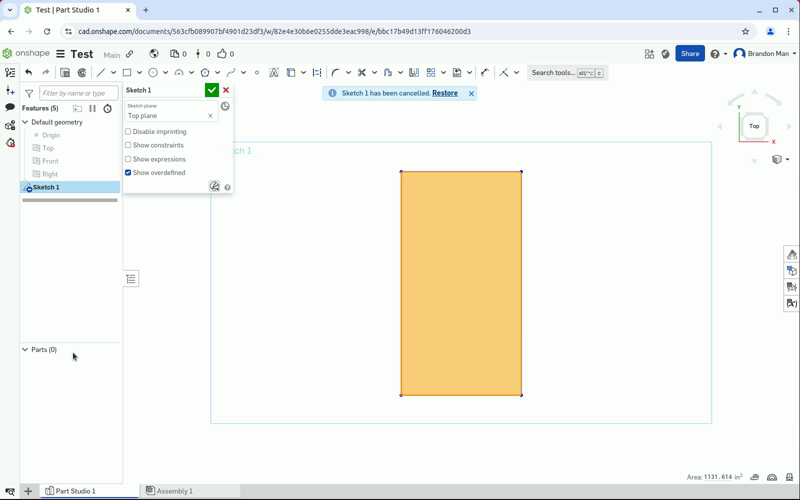
key(shift+e)
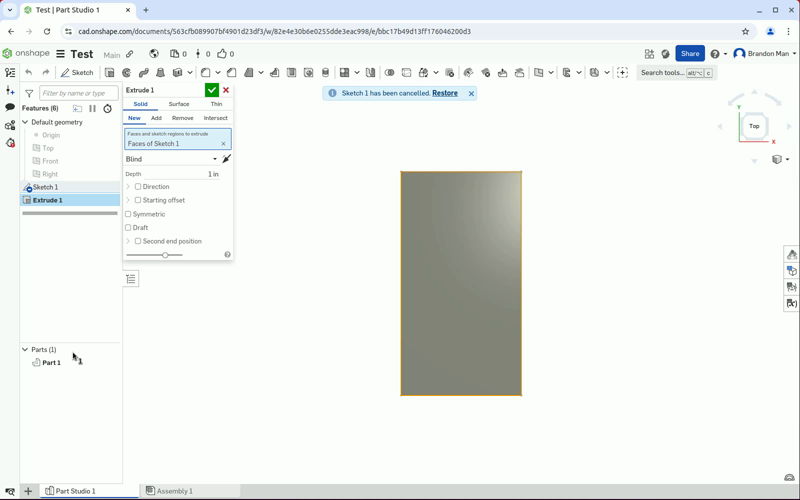
mouse_move(143, 106)
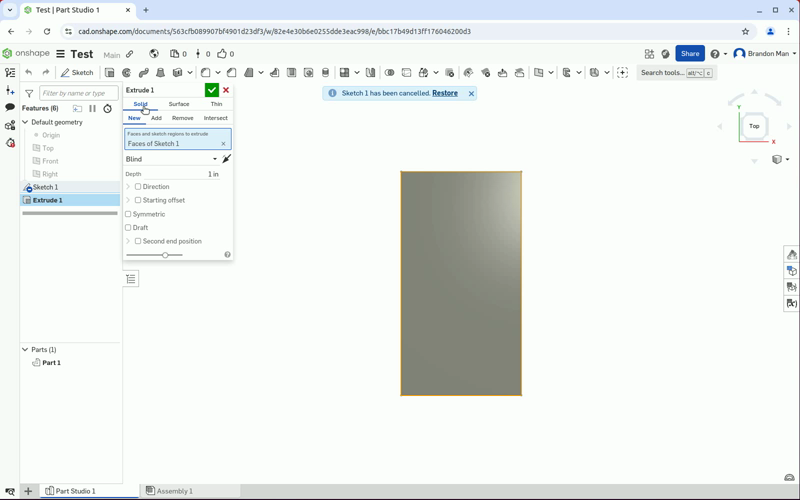
click(143, 106)
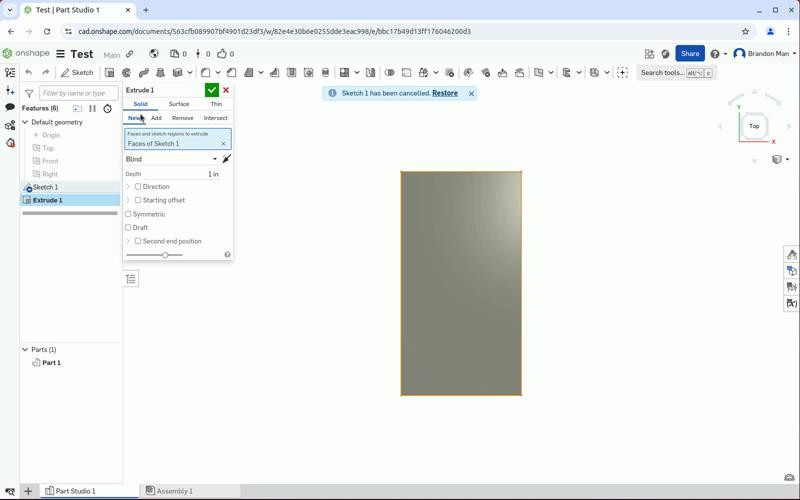
mouse_move(137, 120)
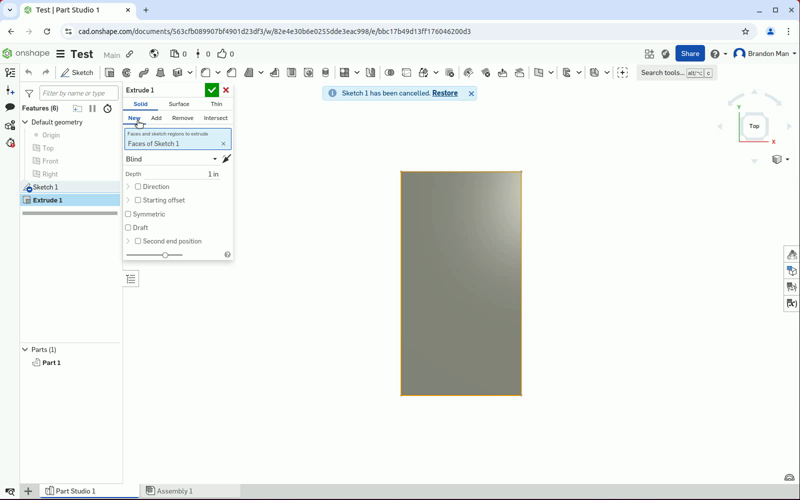
click(137, 120)
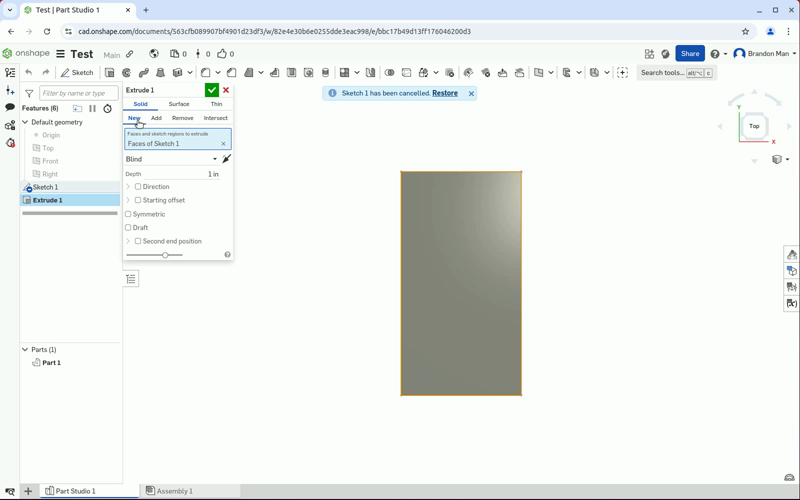
key(tab, 4)
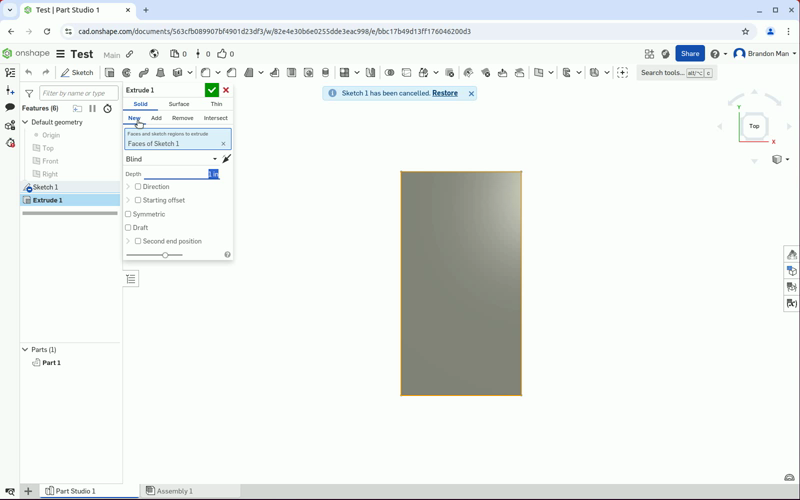
text(10.832)
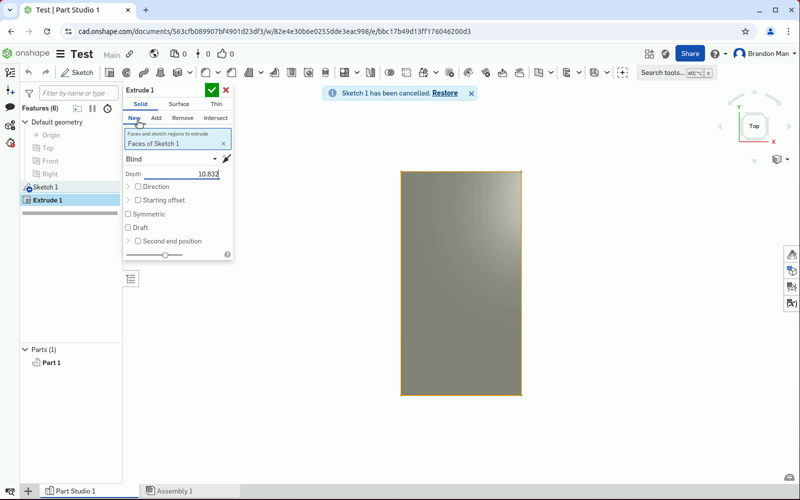
key(enter)
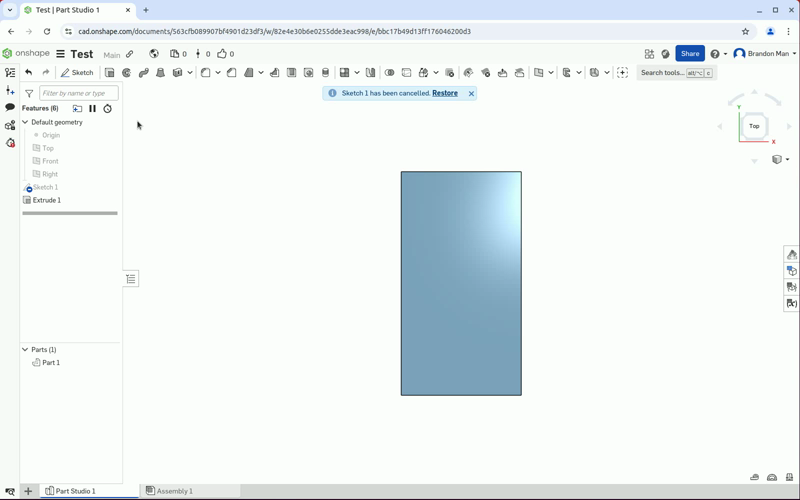
key(shift+h)
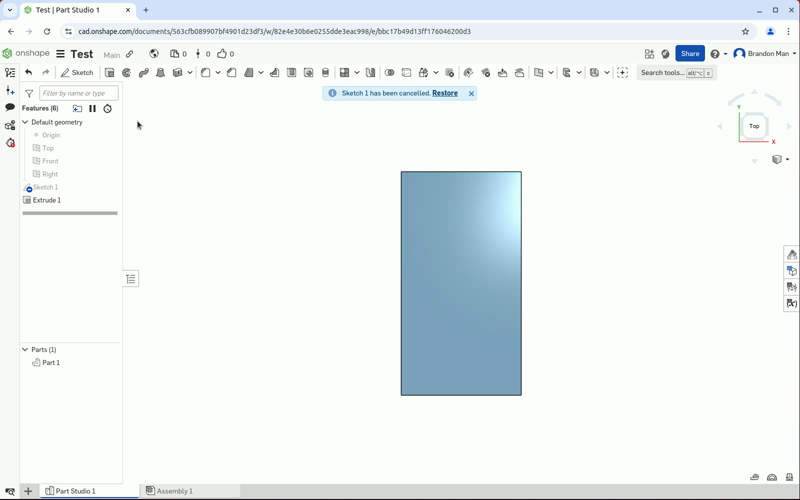
key(shift+h)
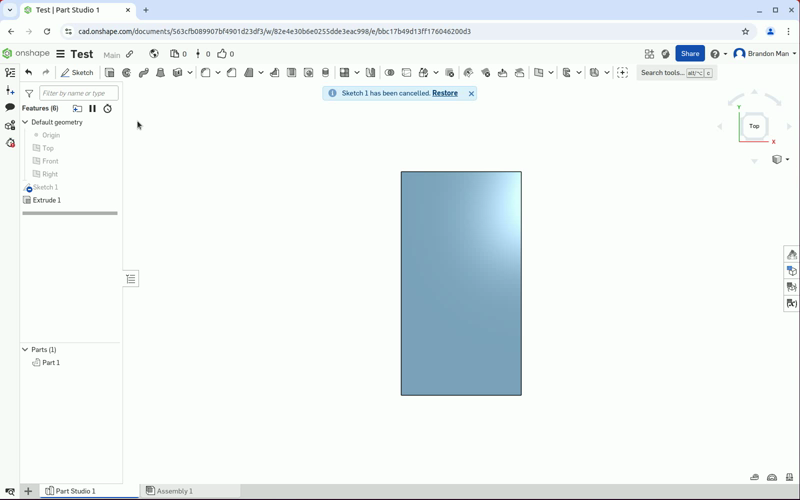
mouse_move(73, 189)
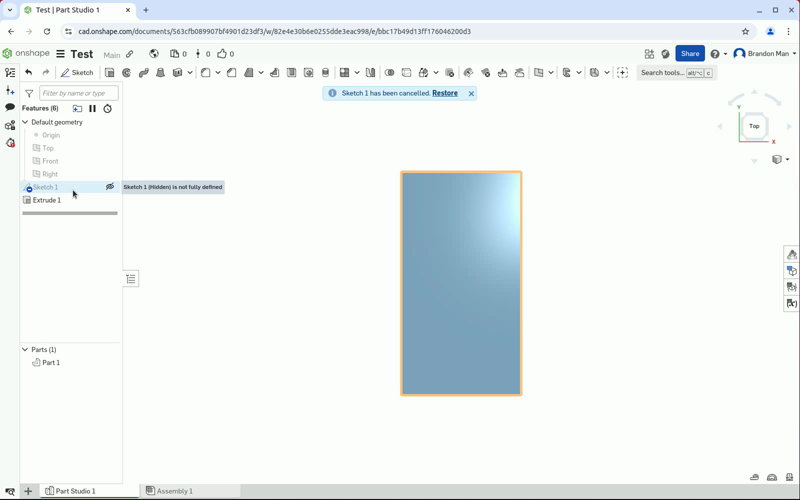
click(73, 189)
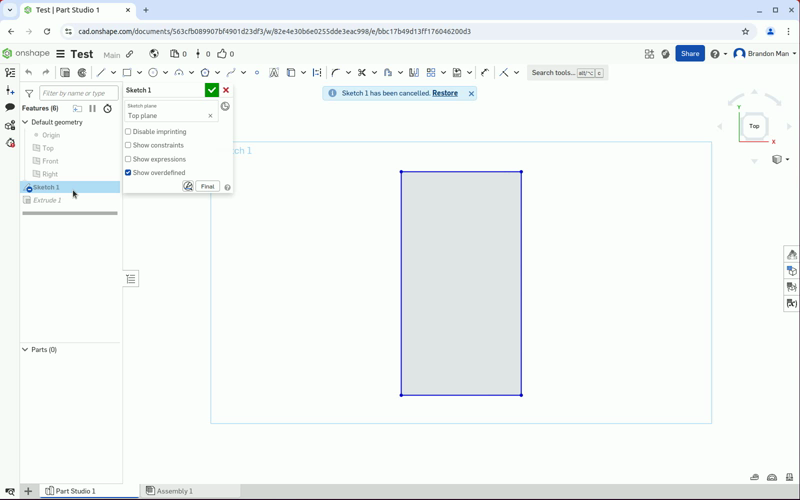
mouse_move(229, 92)
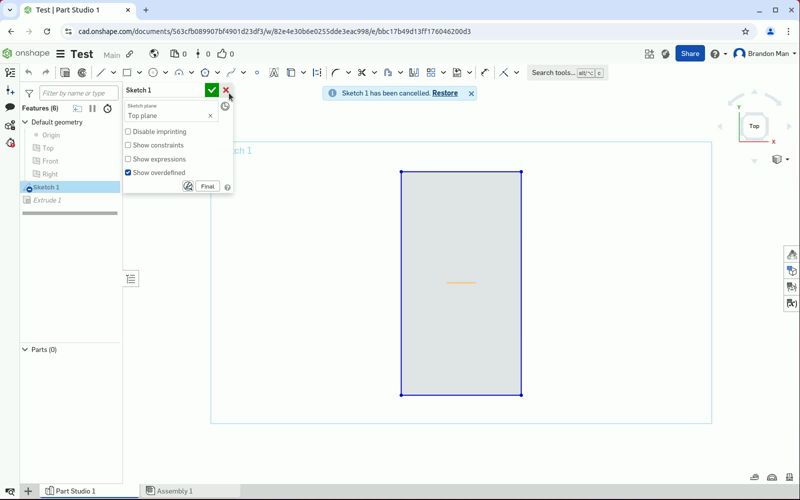
click(229, 92)
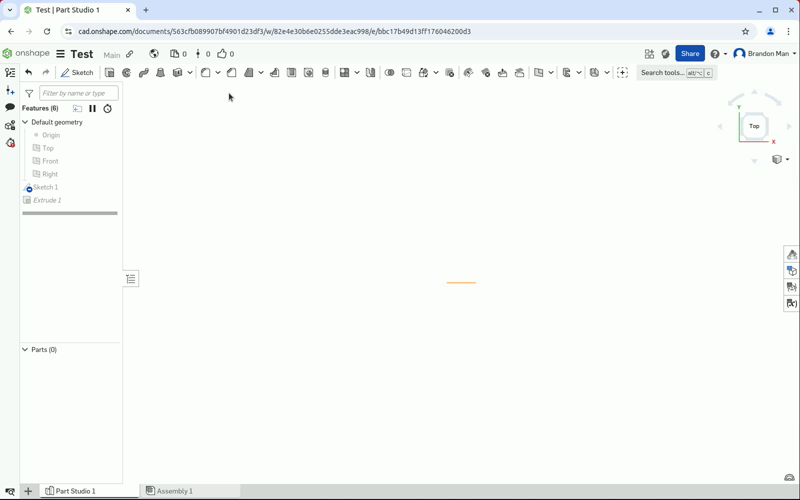
mouse_move(73, 352)
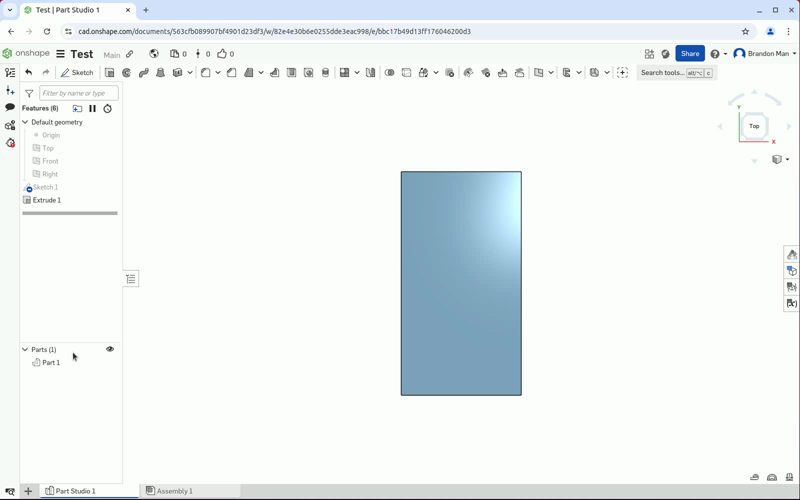
key(y)
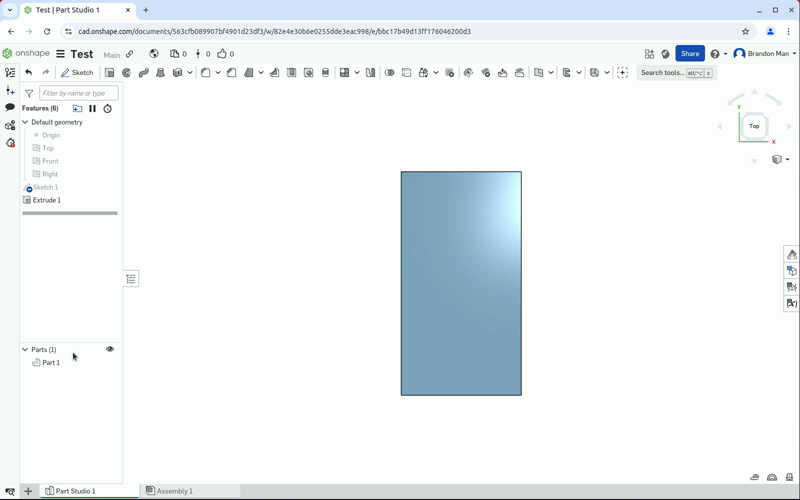
key(shift+p)
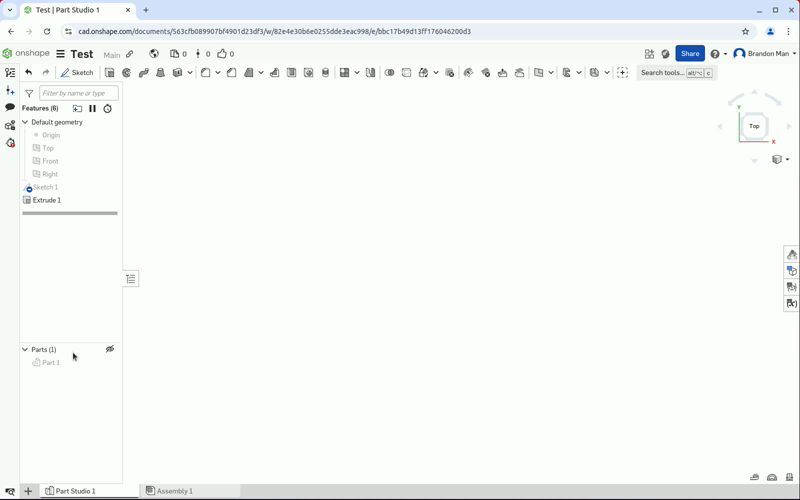
key(space)
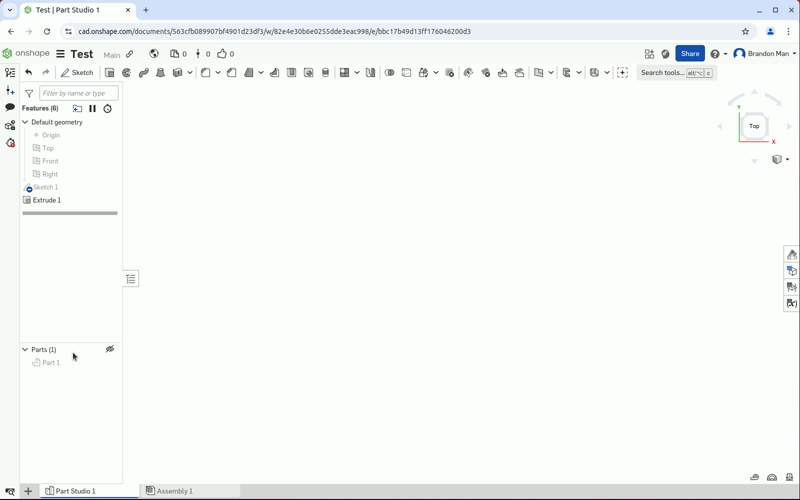
key_down(shift)
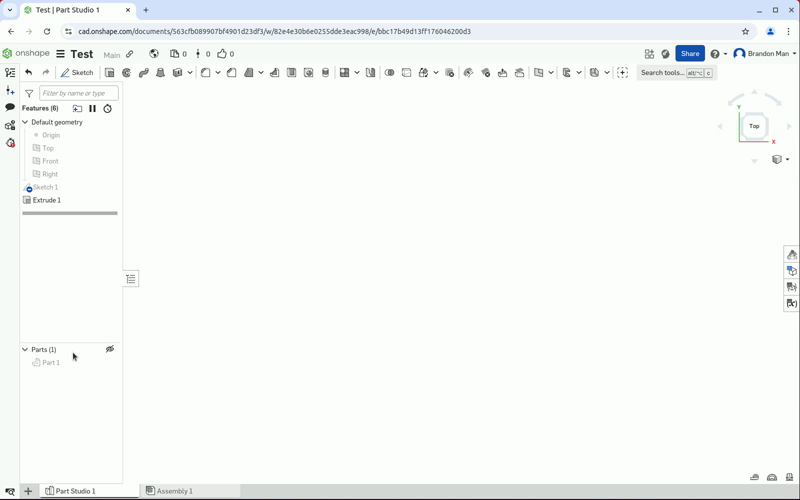
key(up)
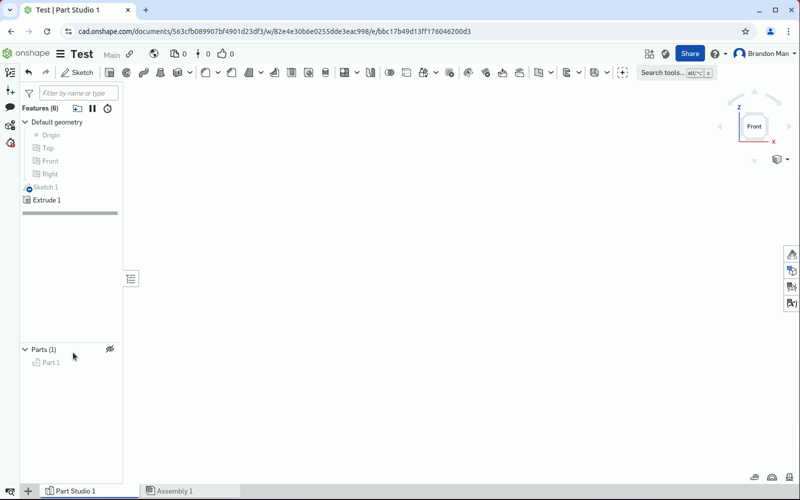
key_up(shift)
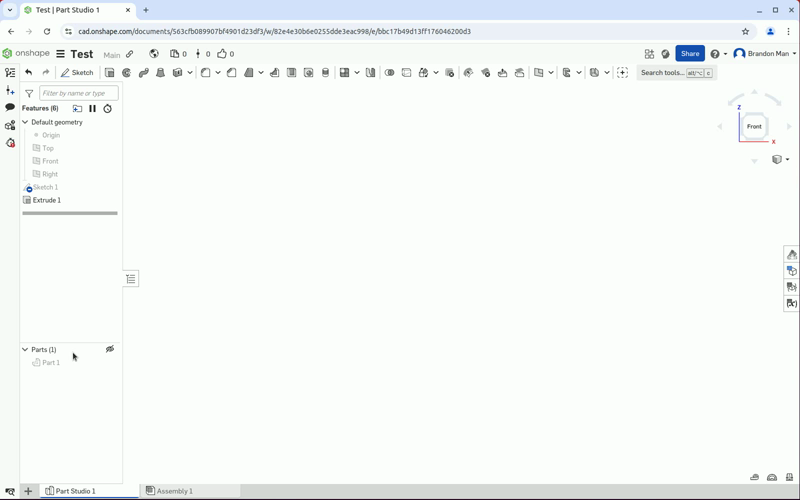
key(space)
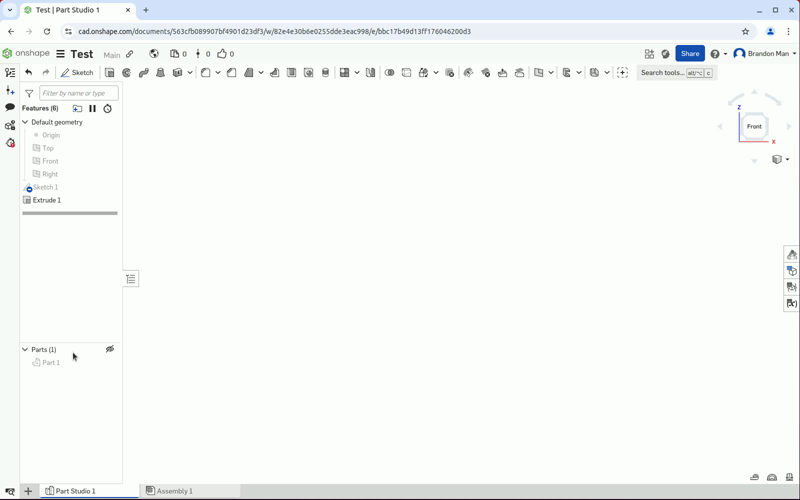
key_down(shift)
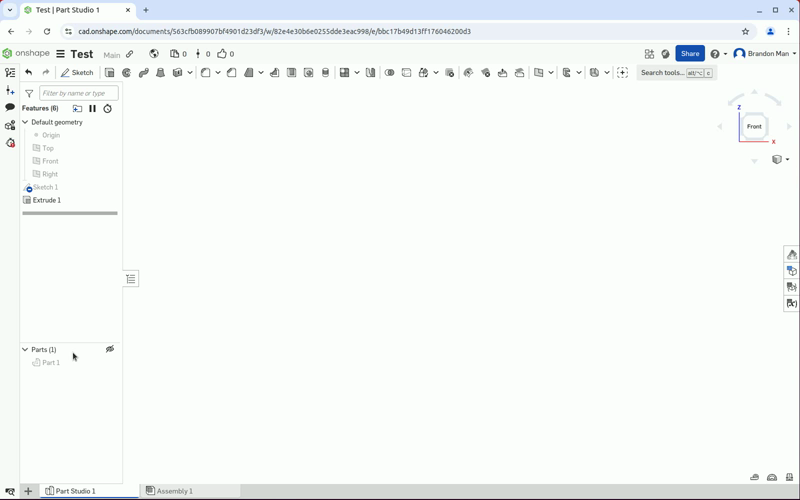
key(left)
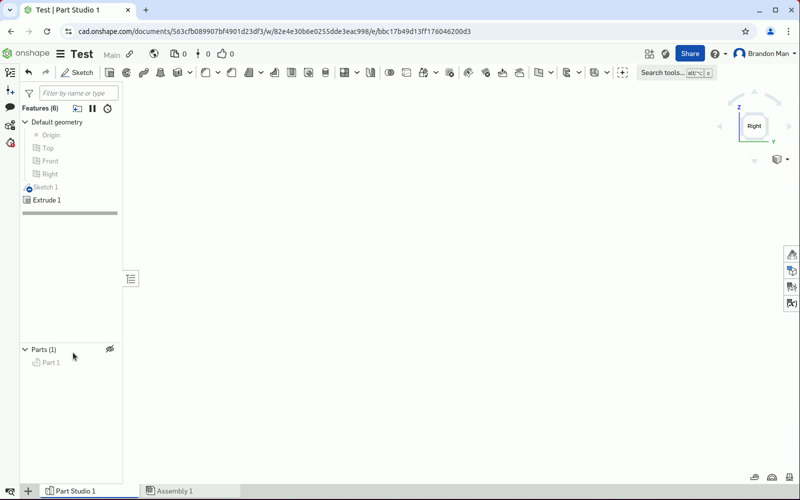
key_up(shift)
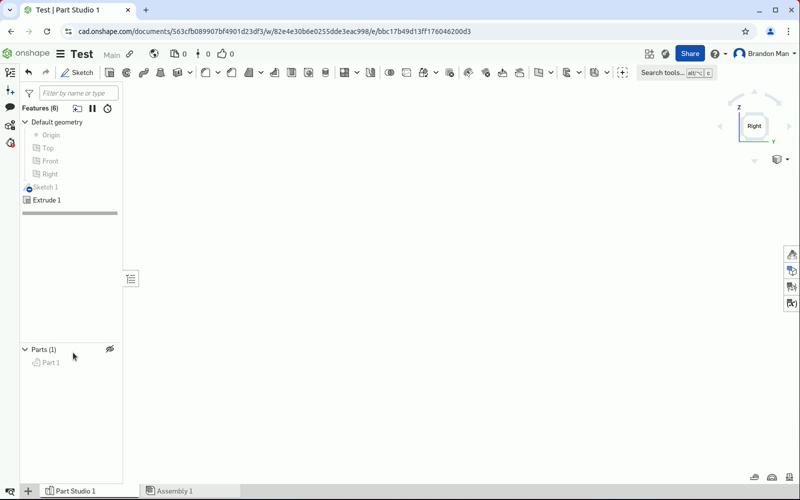
mouse_move(73, 352)
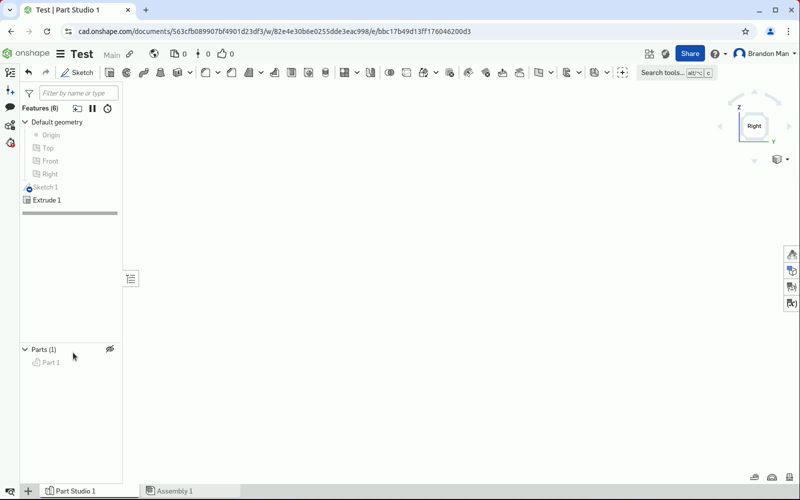
key(shift+y)
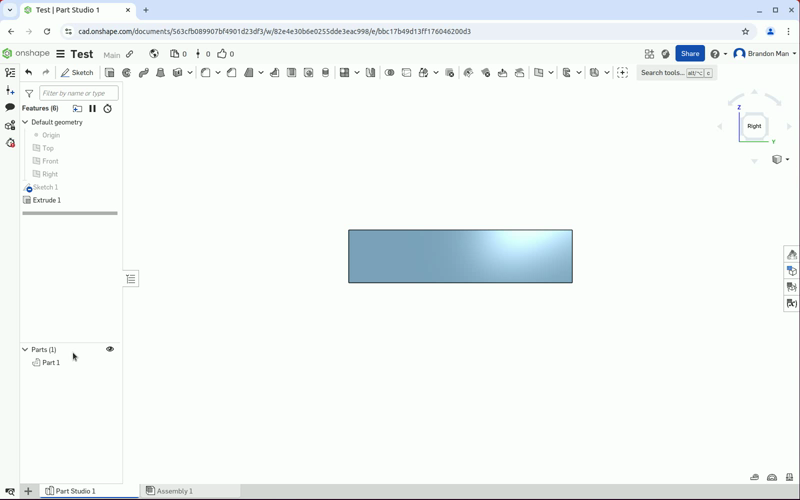
mouse_move(541, 75)
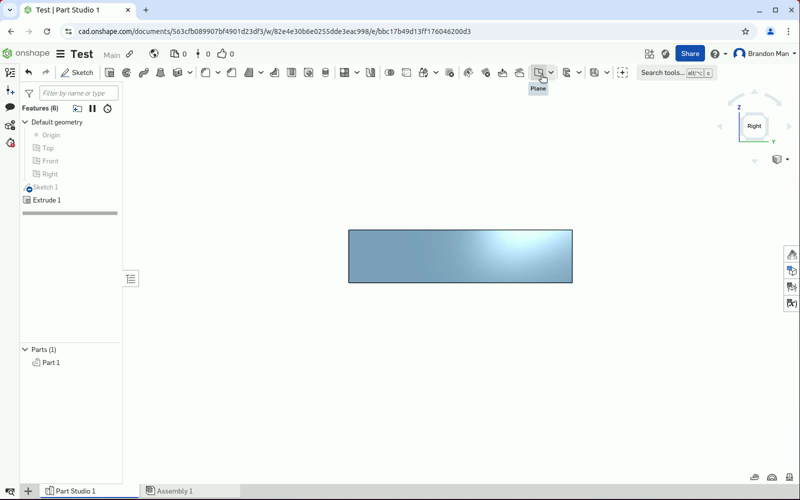
click(541, 75)
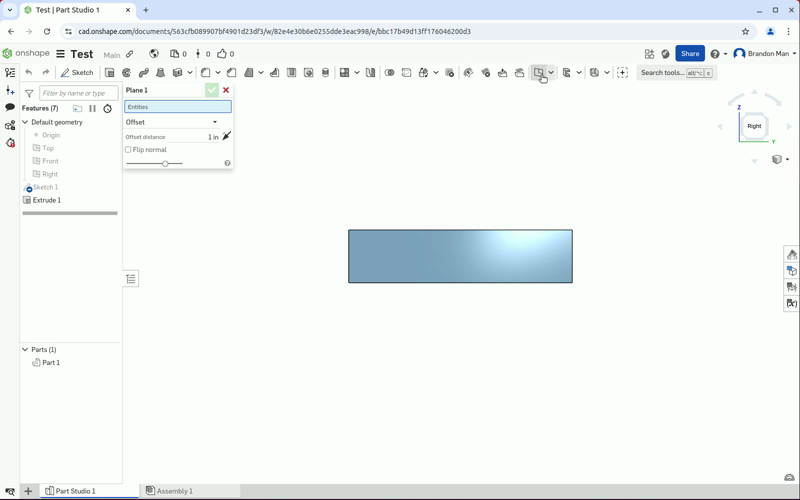
mouse_move(73, 176)
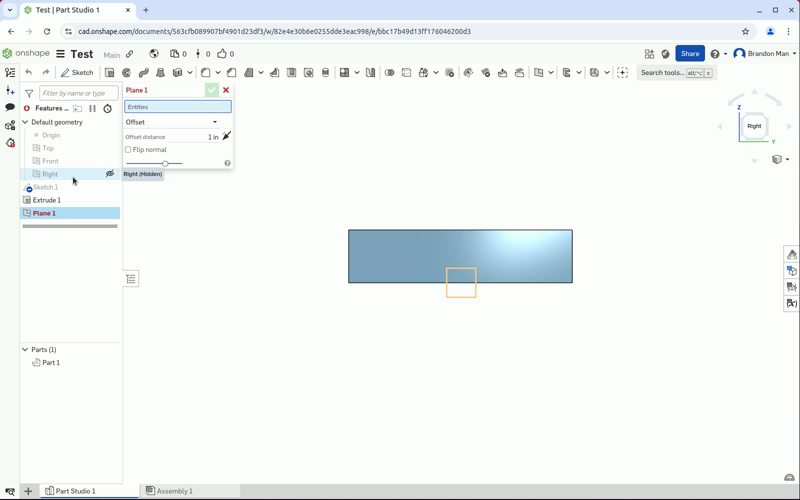
click(73, 176)
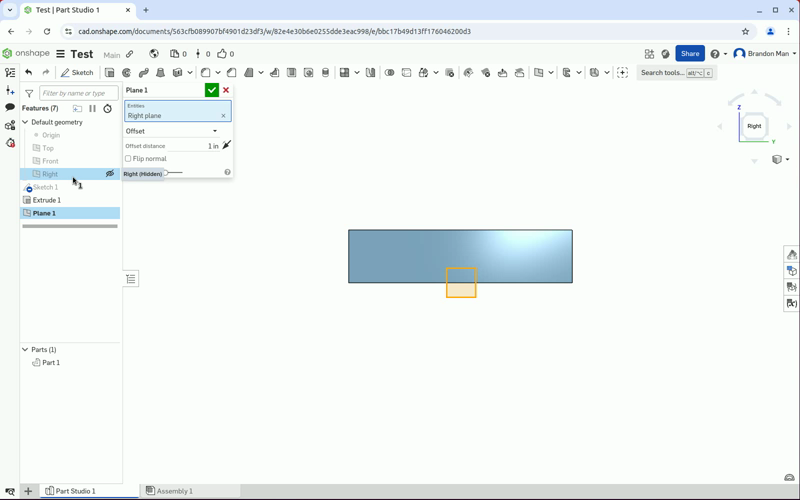
key(tab, 2)
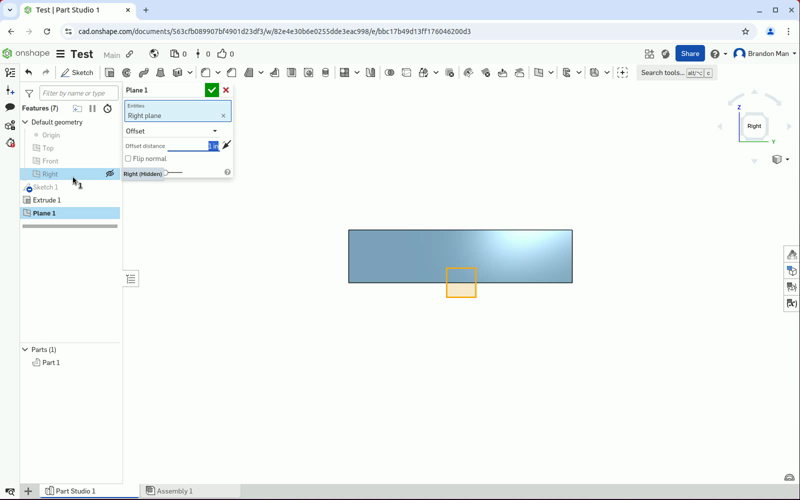
text(12.263)
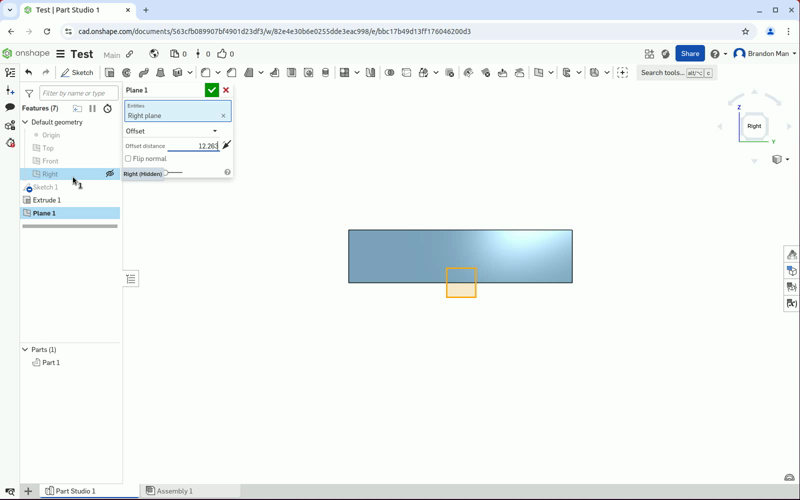
key(enter, 2)
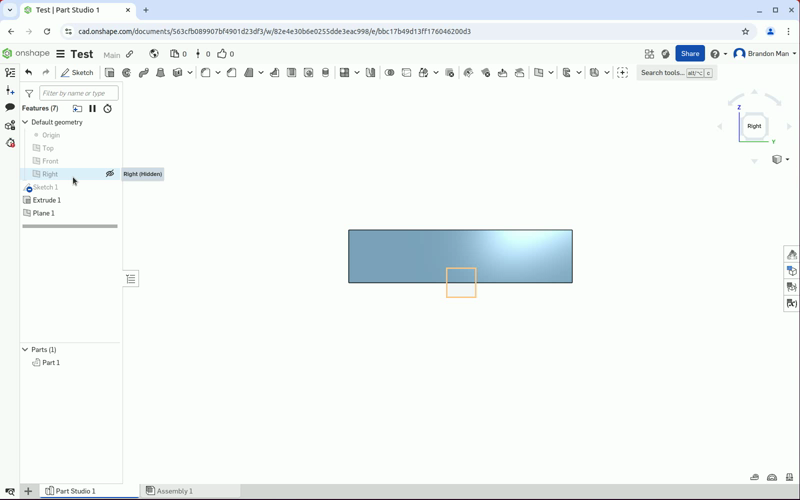
key(shift+s)
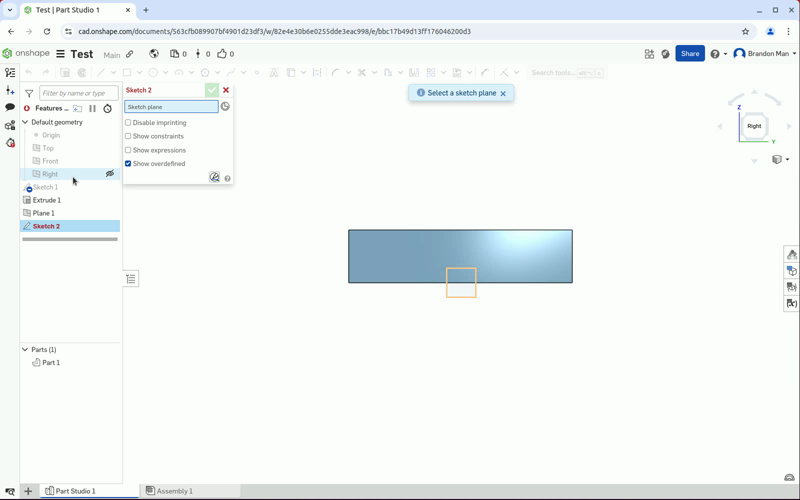
mouse_move(73, 215)
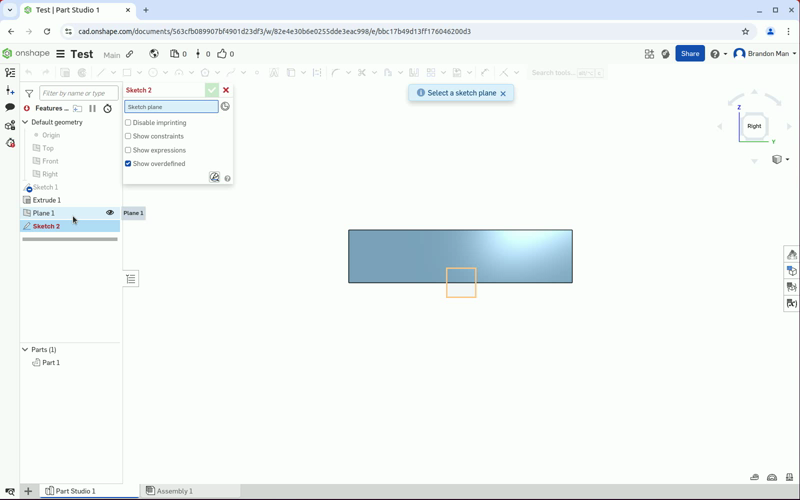
click(73, 215)
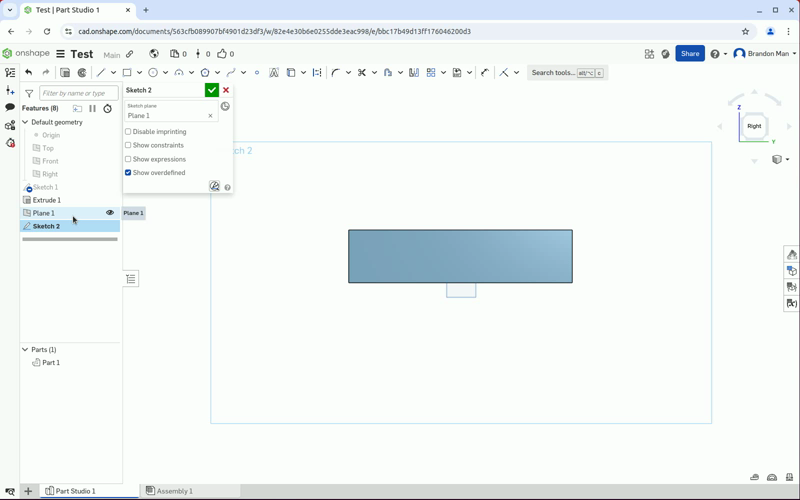
mouse_move(73, 352)
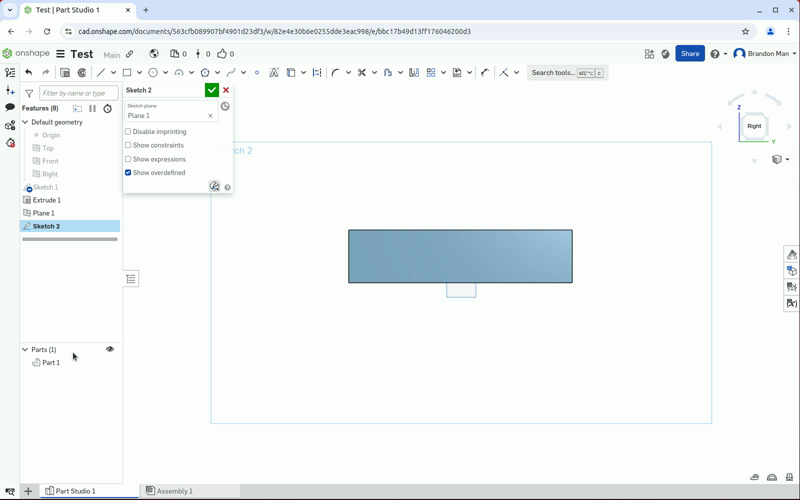
key(y)
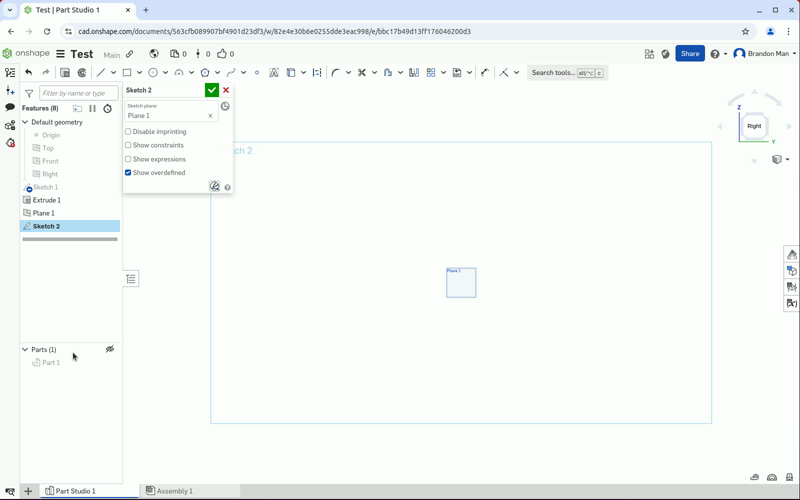
key(c)
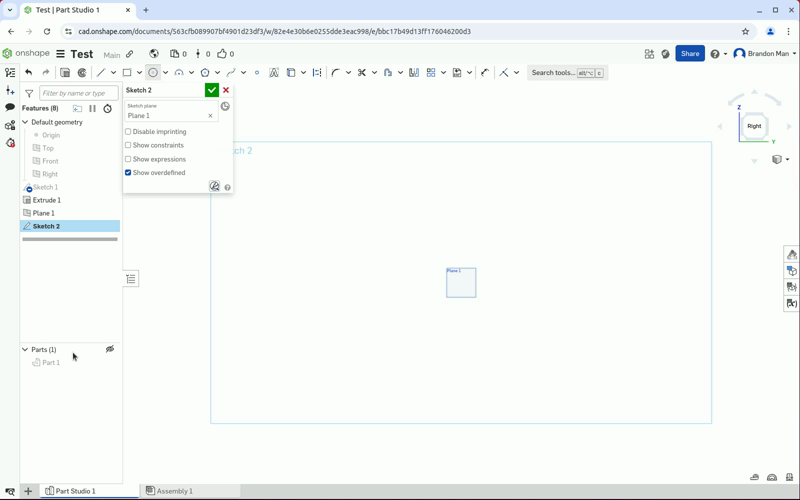
key_down(shift)
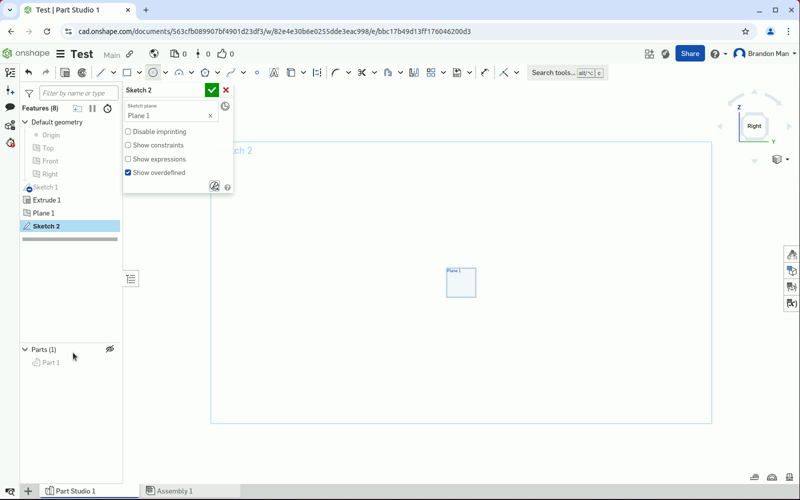
mouse_move(385, 241)
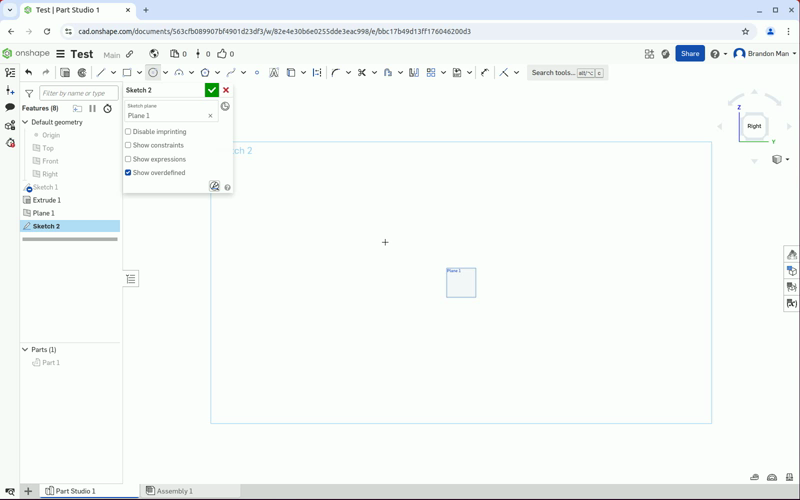
click(385, 241)
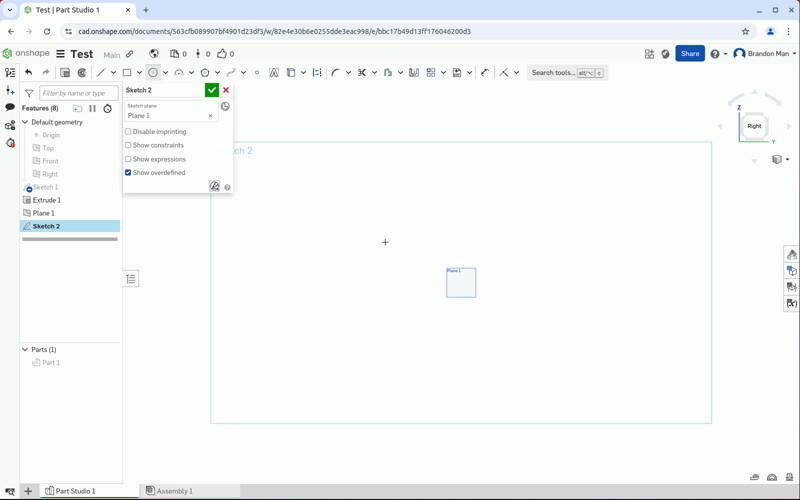
key_up(shift)
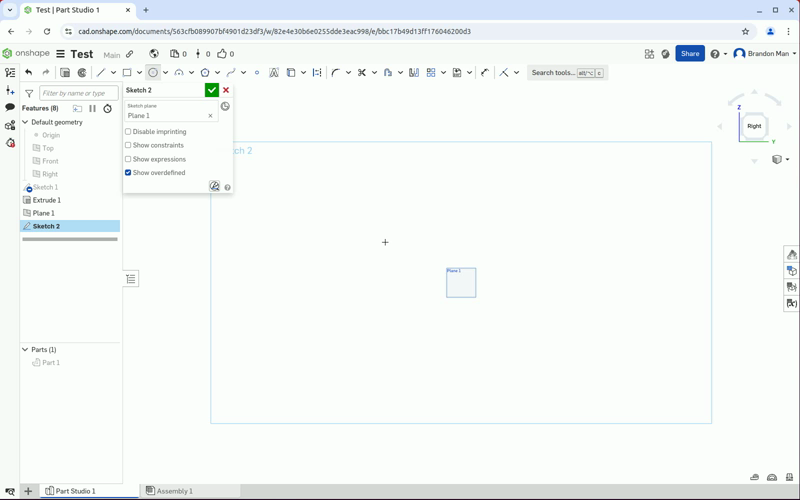
mouse_move(388, 241)
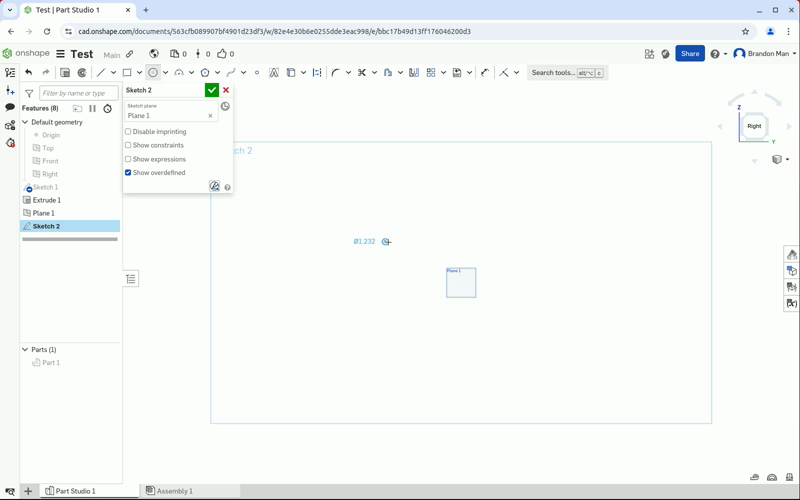
click(388, 241)
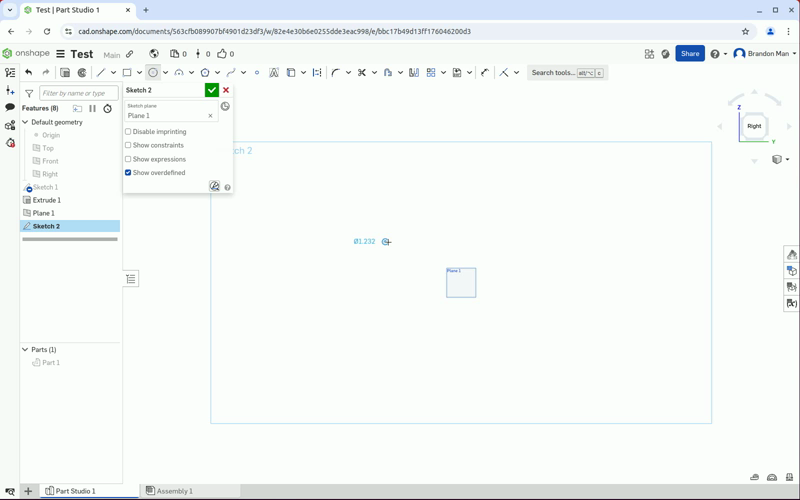
key(esc)
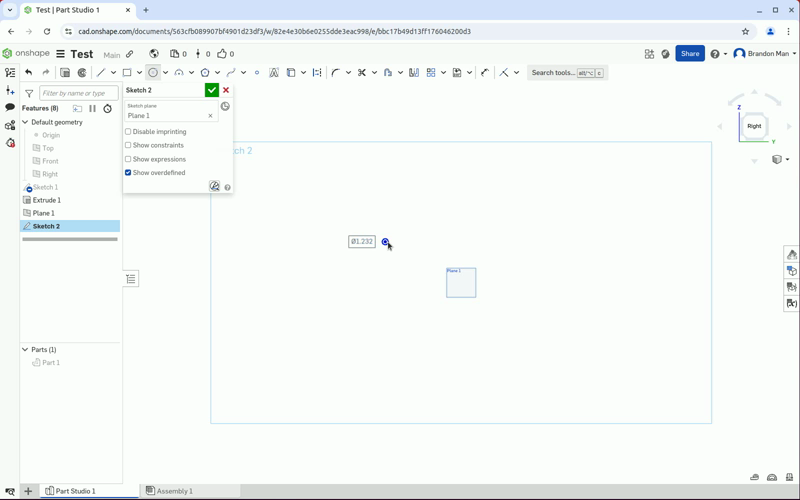
mouse_move(385, 244)
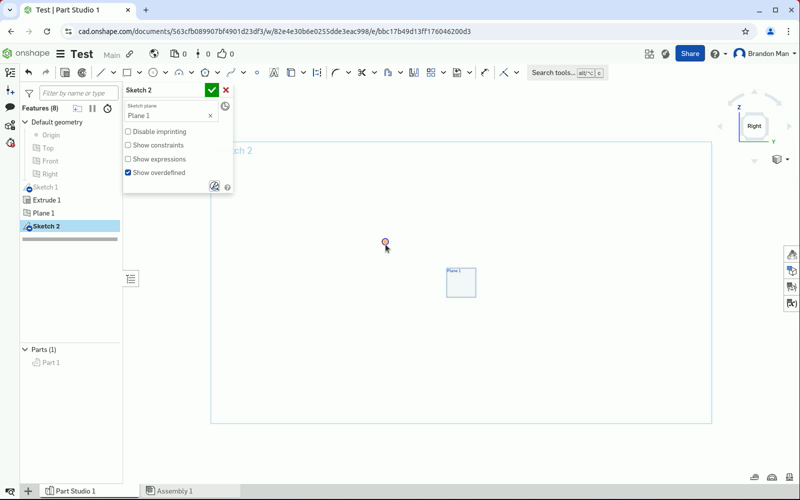
scroll(6)
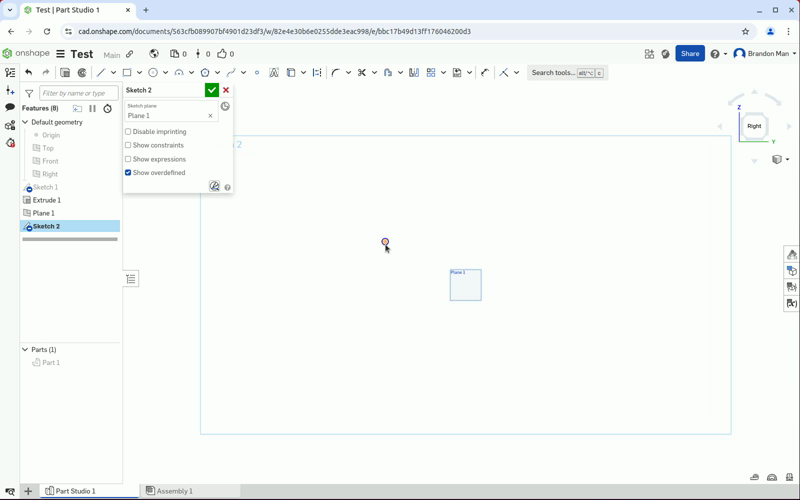
scroll(6)
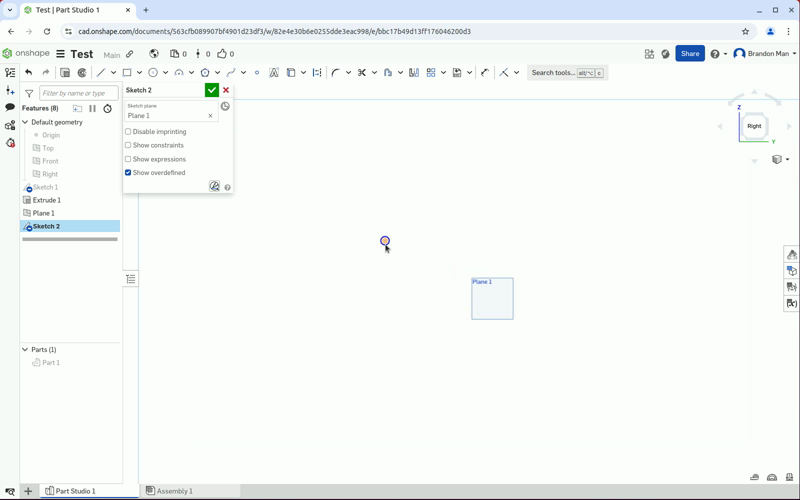
scroll(6)
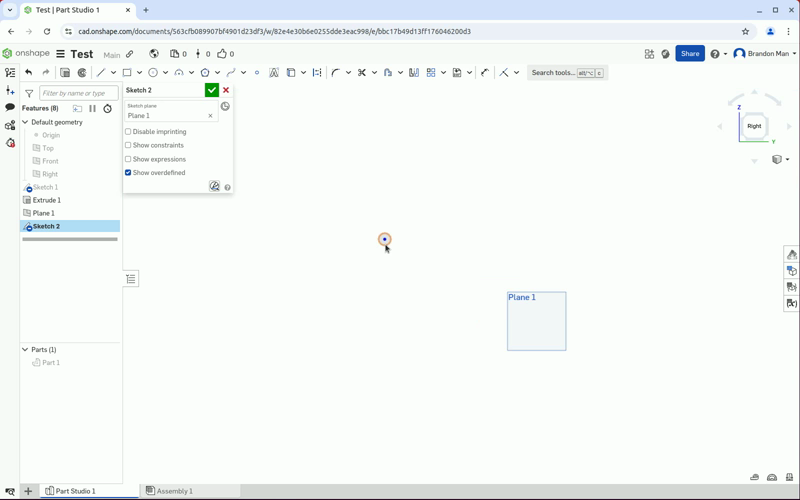
scroll(6)
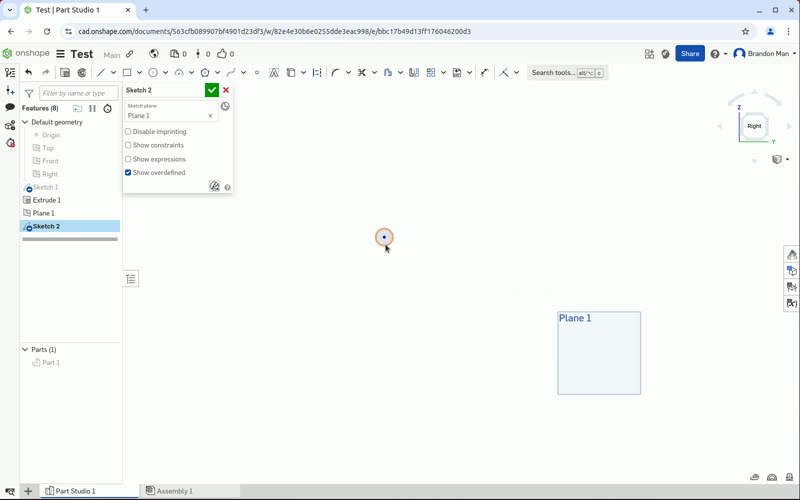
scroll(6)
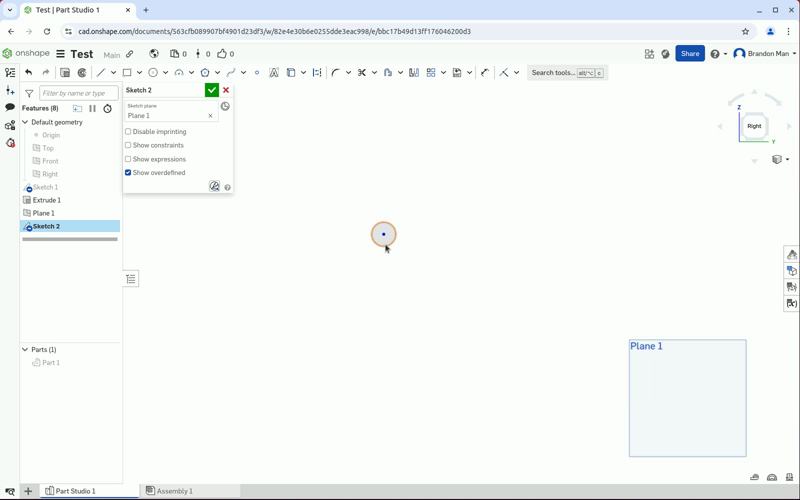
scroll(6)
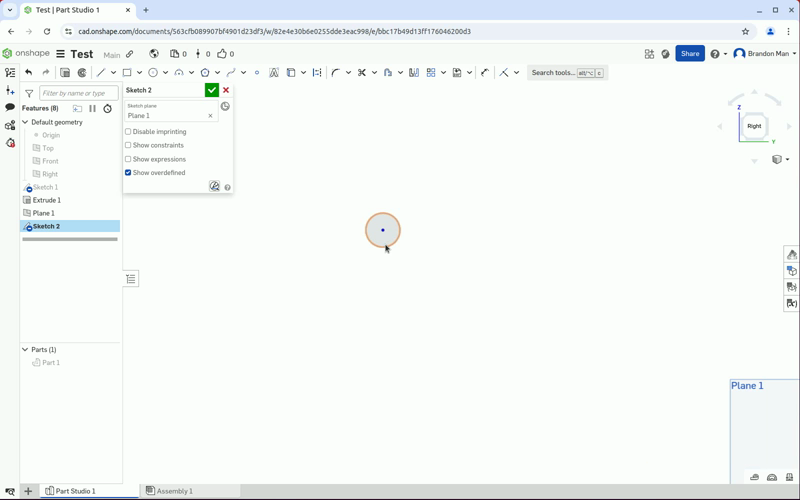
scroll(6)
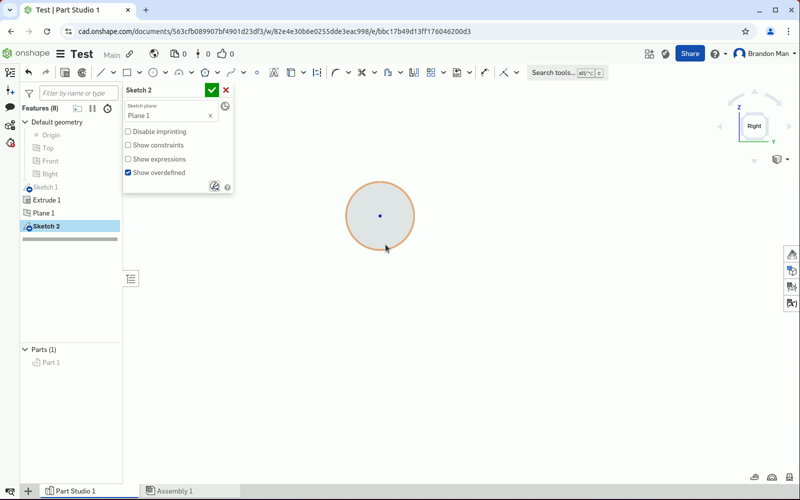
click(385, 244)
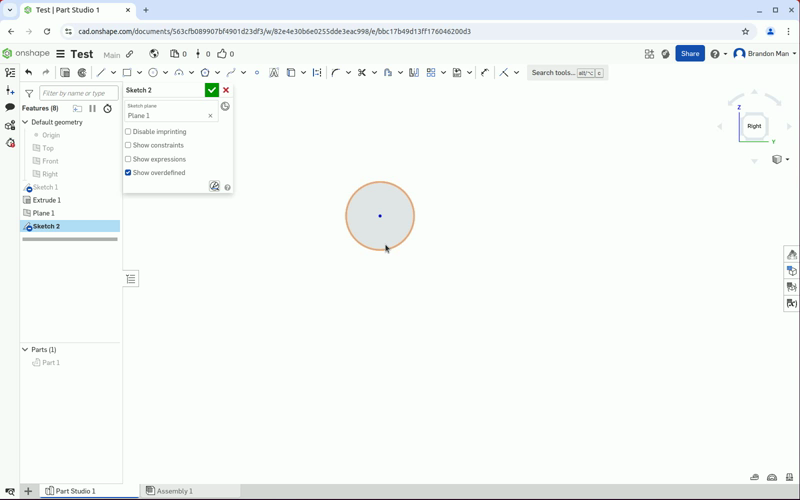
scroll(-6)
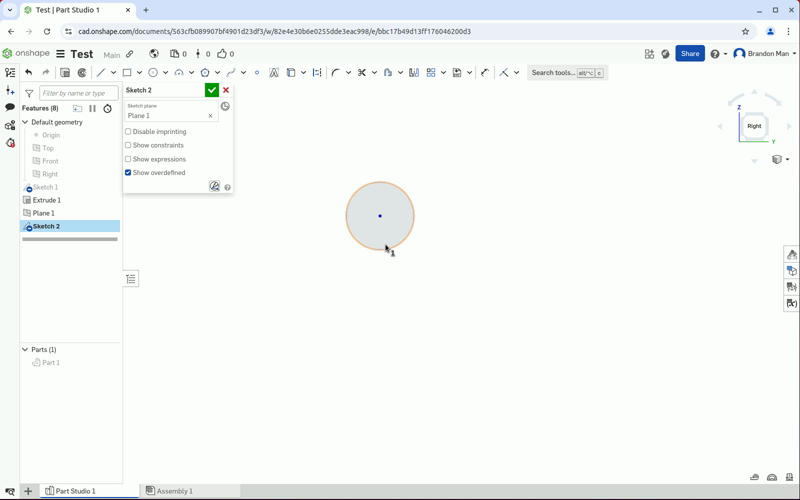
scroll(-6)
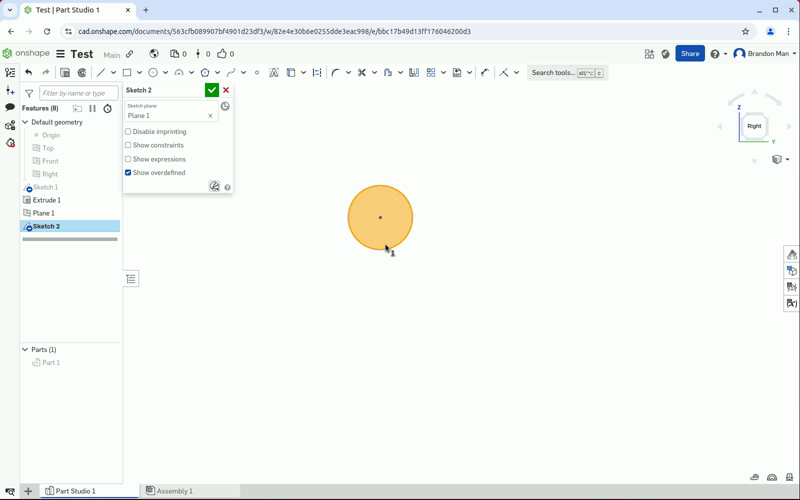
scroll(-6)
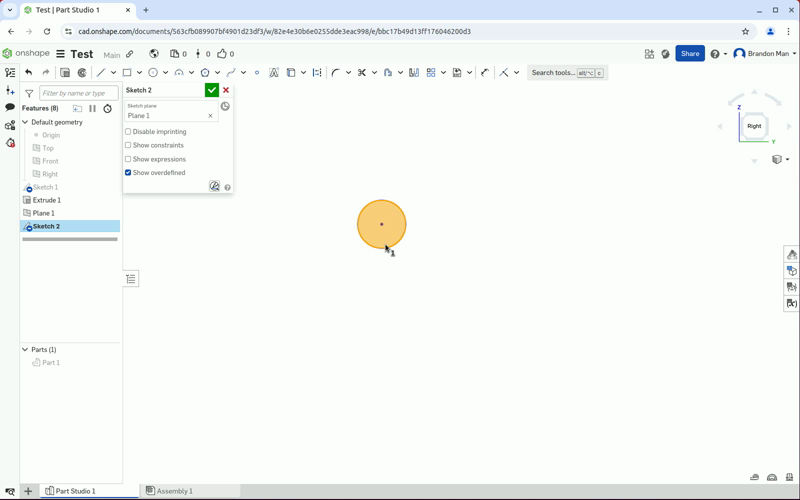
scroll(-6)
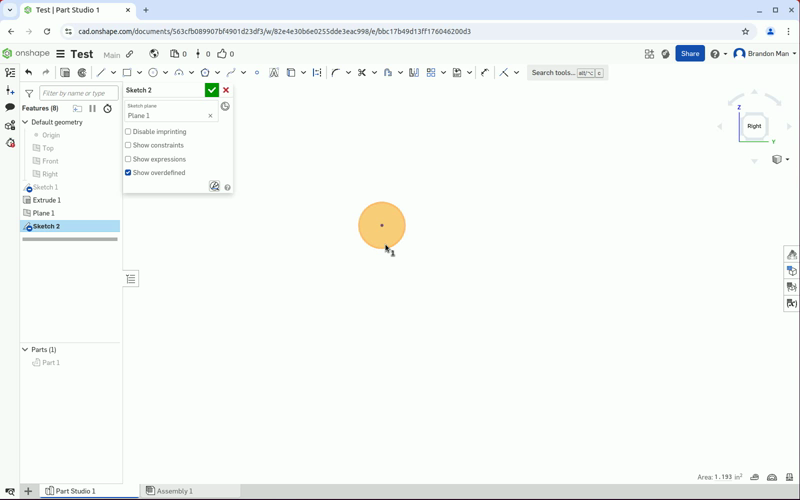
scroll(-6)
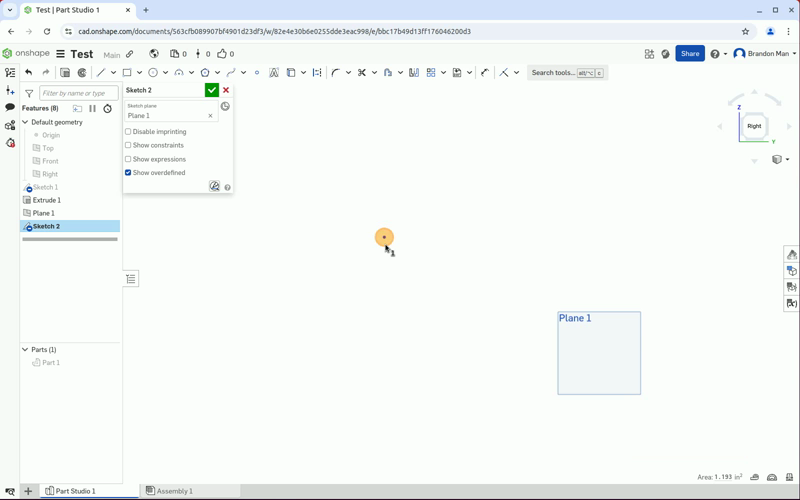
scroll(-6)
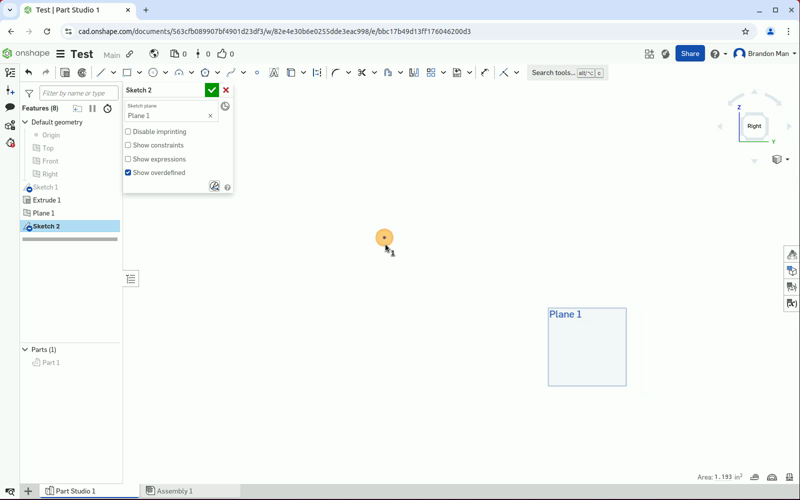
scroll(-6)
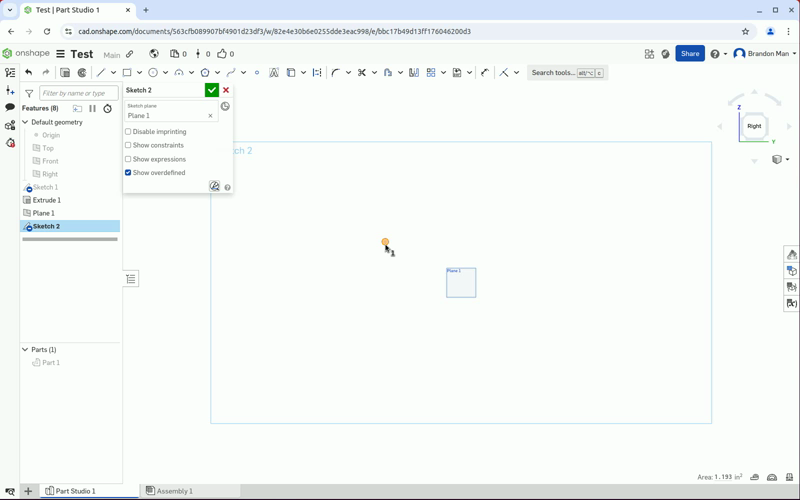
mouse_move(73, 352)
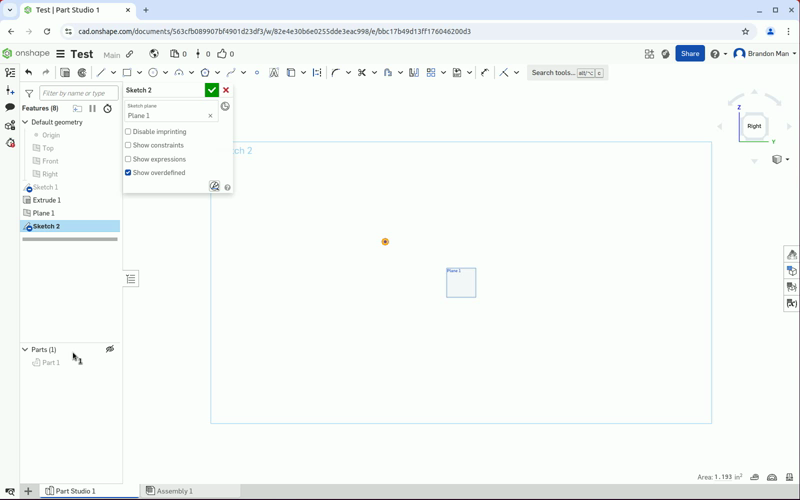
key(shift+y)
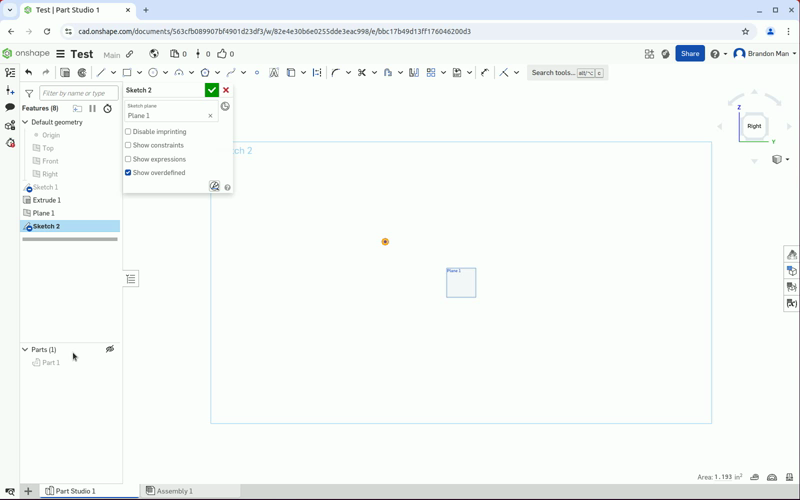
key(shift+e)
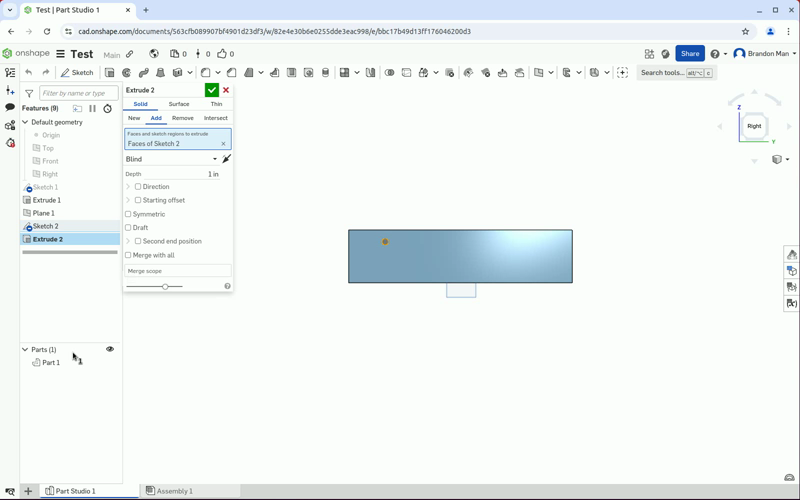
mouse_move(143, 106)
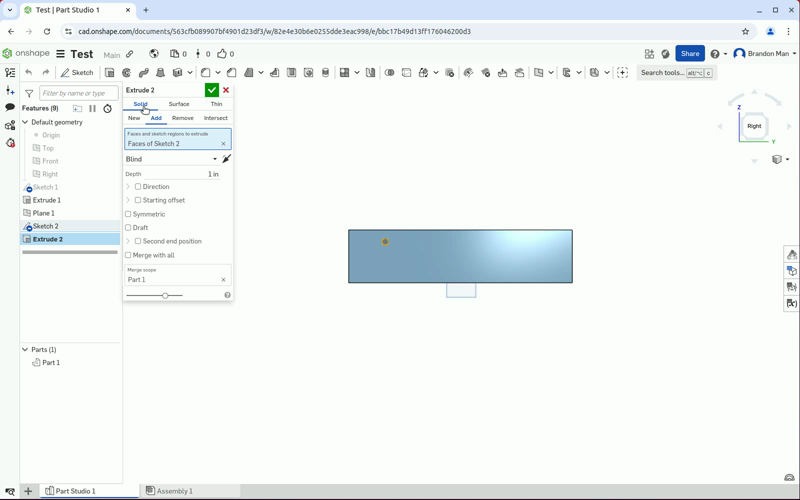
click(143, 106)
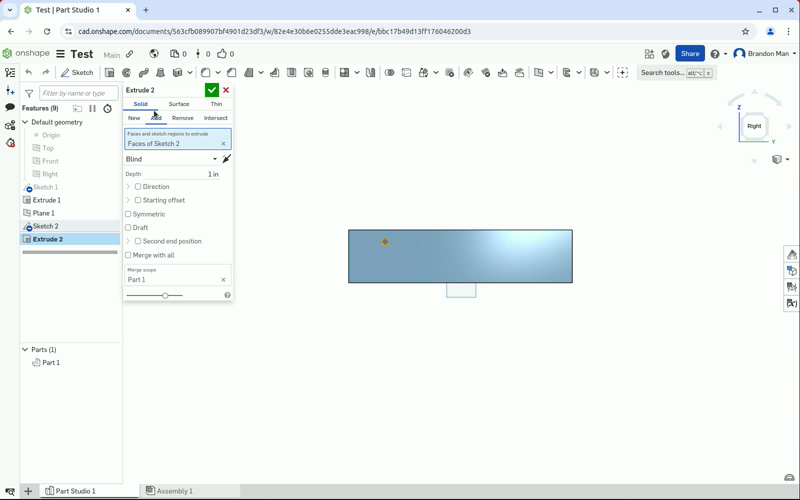
mouse_move(186, 120)
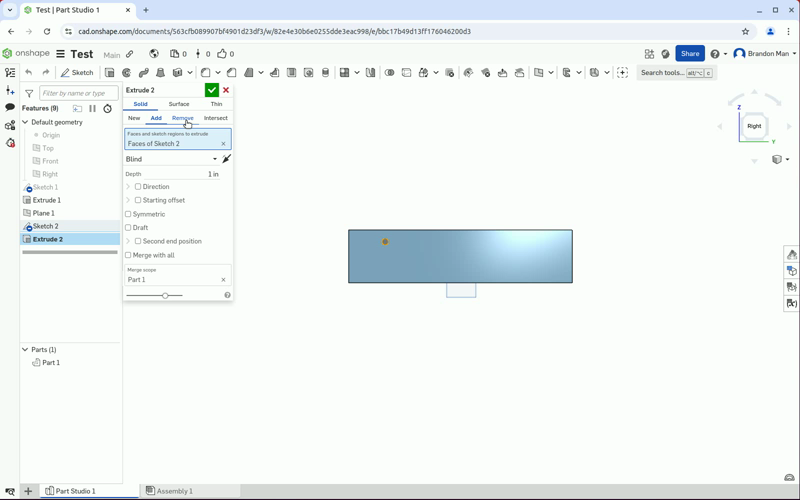
click(186, 120)
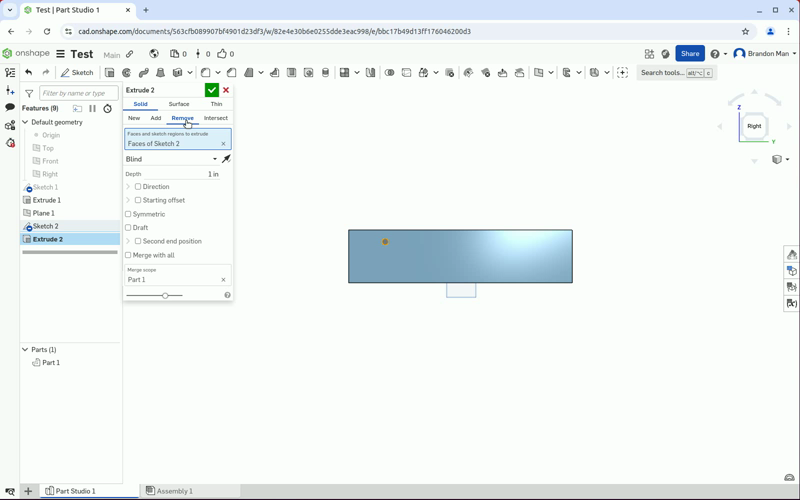
key(tab, 4)
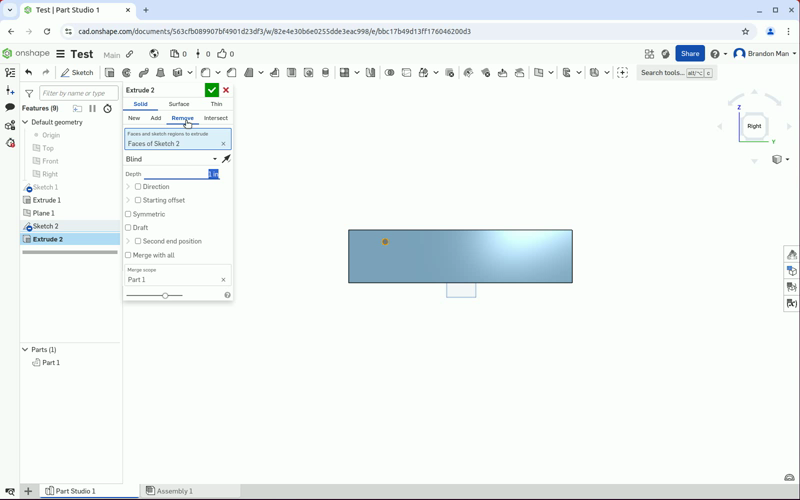
text(0.963)
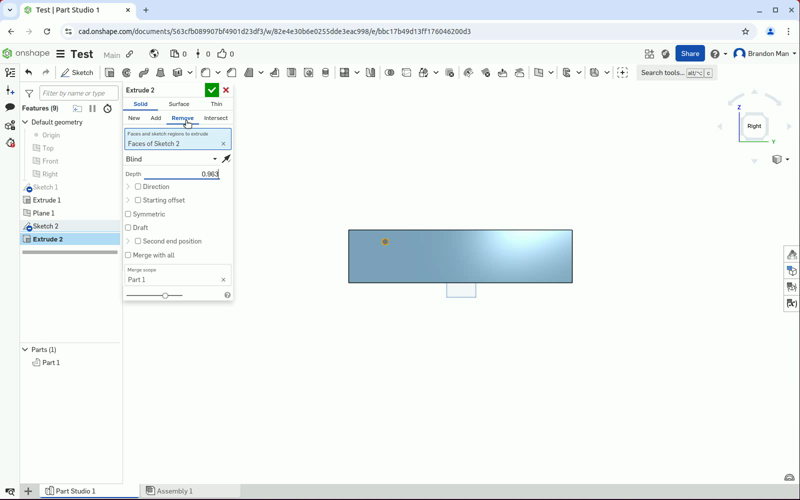
key(tab, 6)
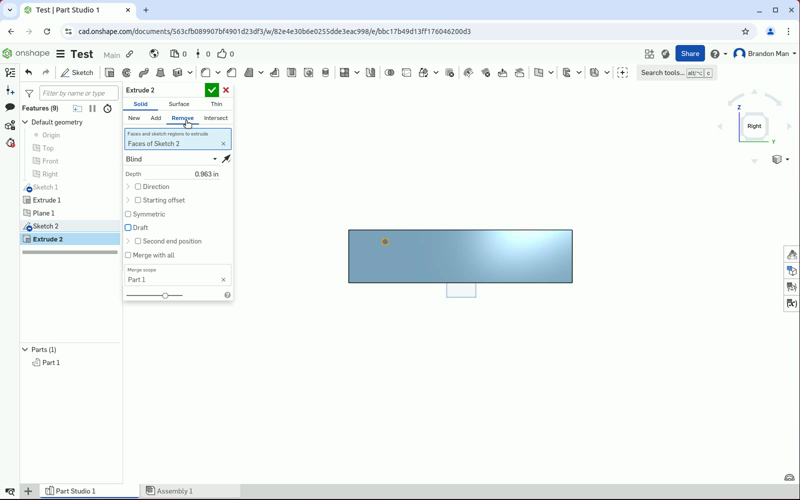
key(space)
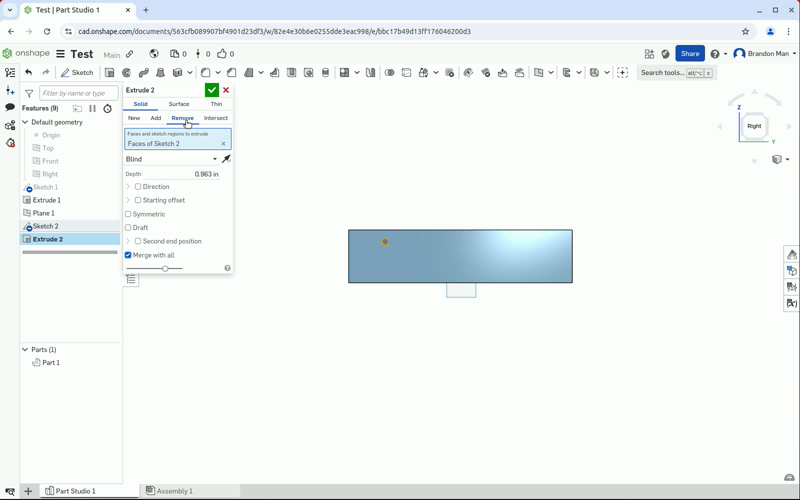
key(enter)
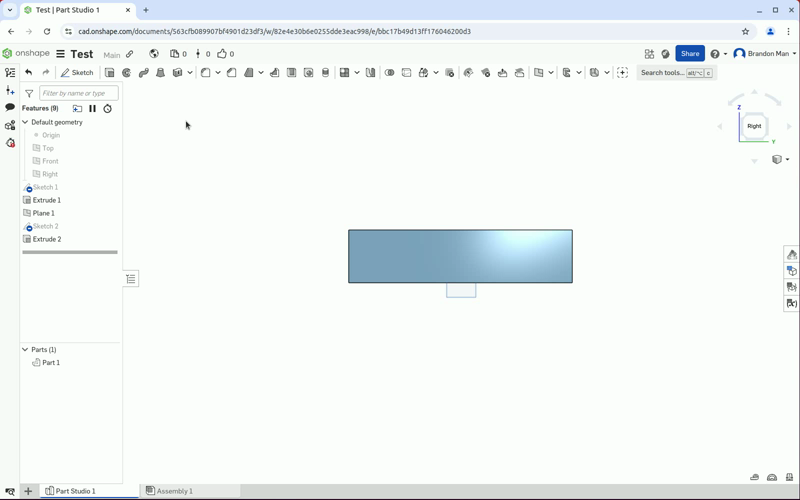
key(shift+h)
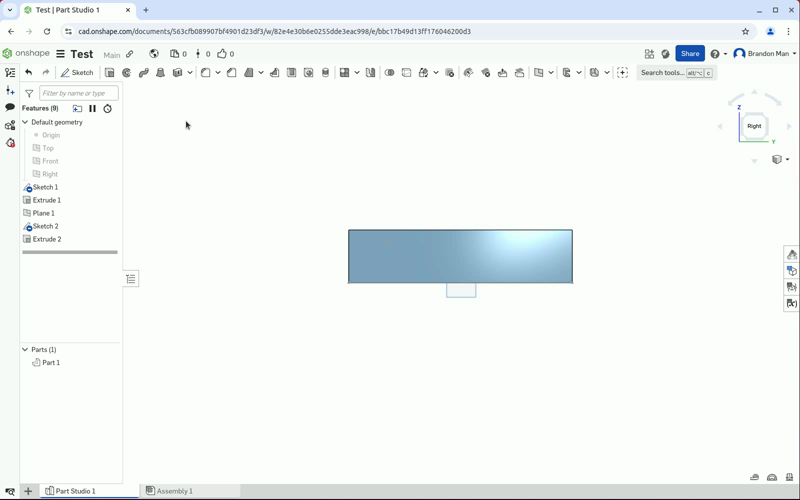
key(shift+h)
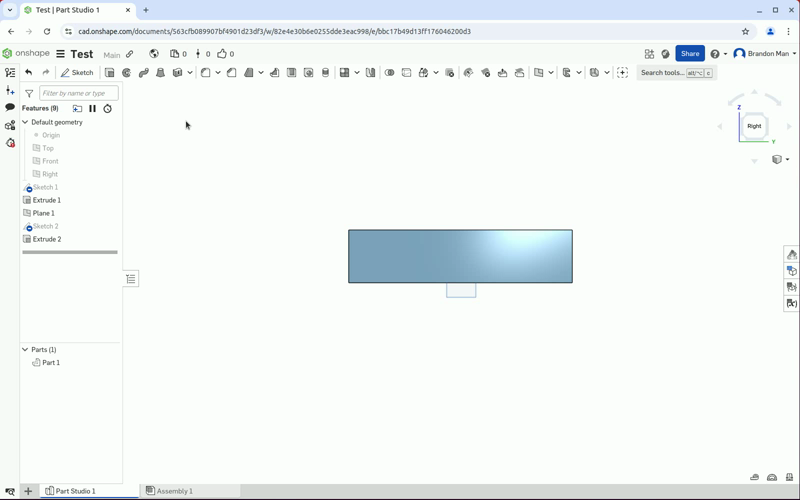
mouse_move(73, 189)
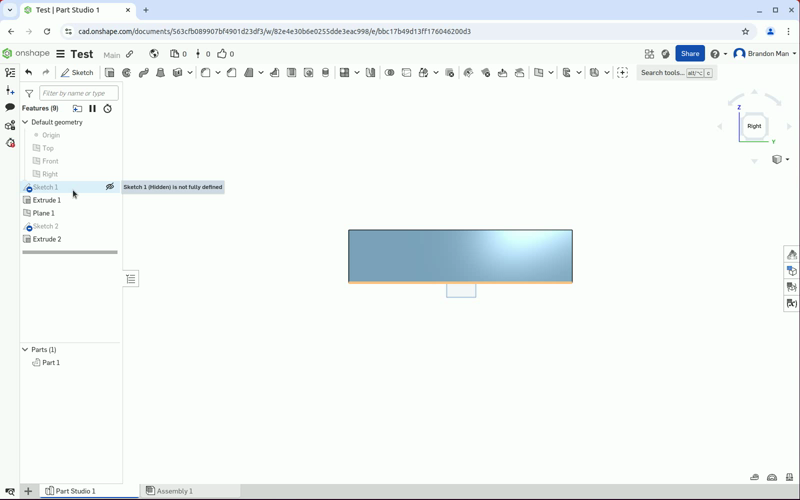
click(73, 189)
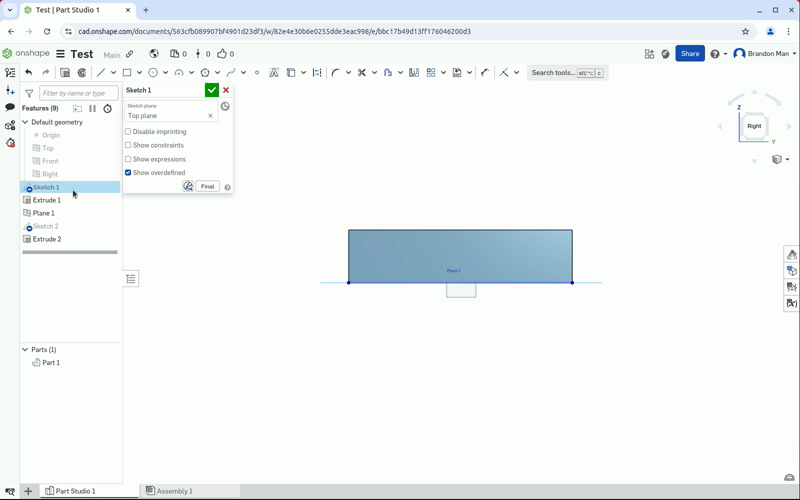
mouse_move(229, 92)
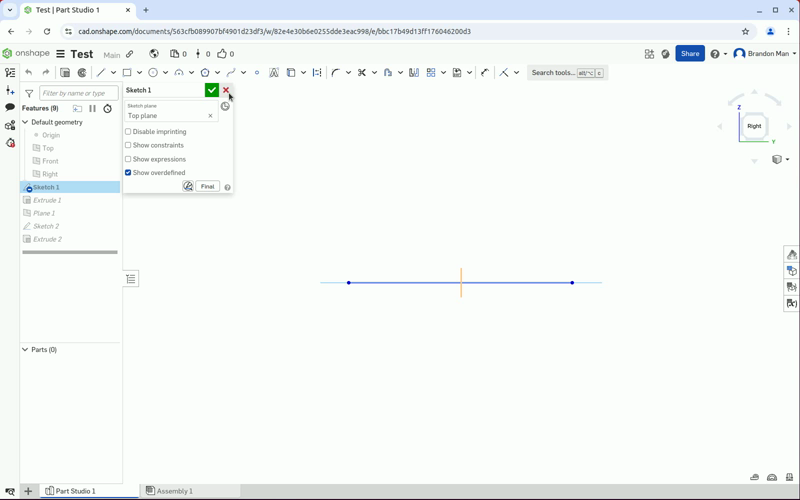
click(229, 92)
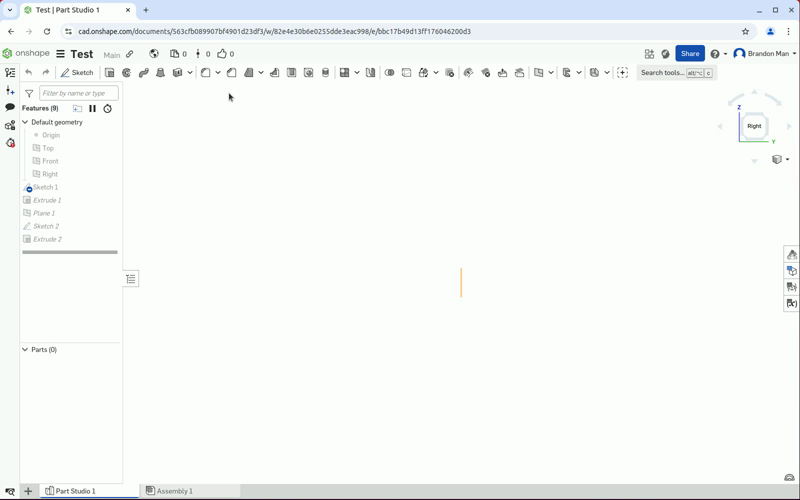
key(shift+s)
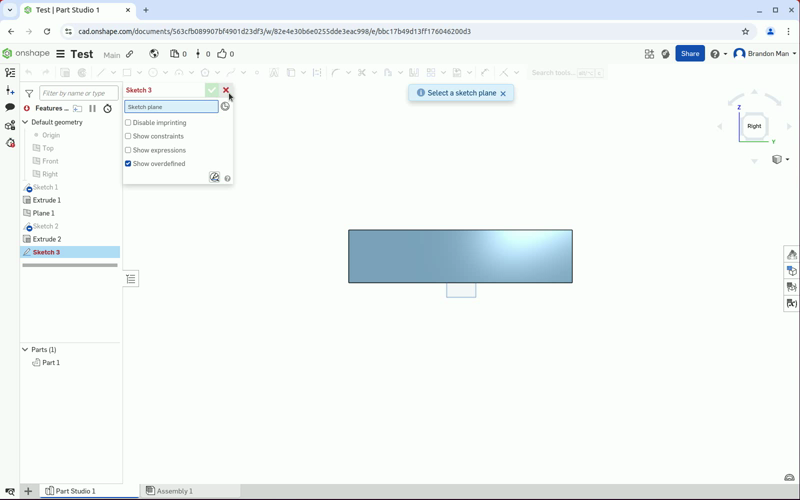
mouse_move(73, 215)
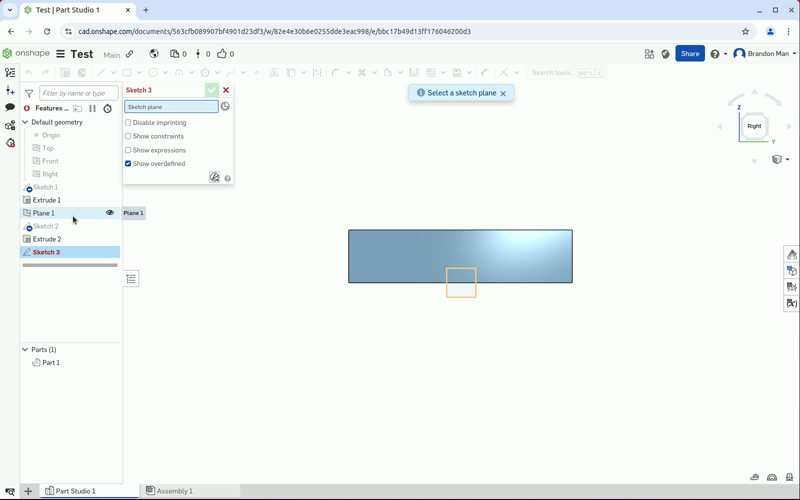
click(73, 215)
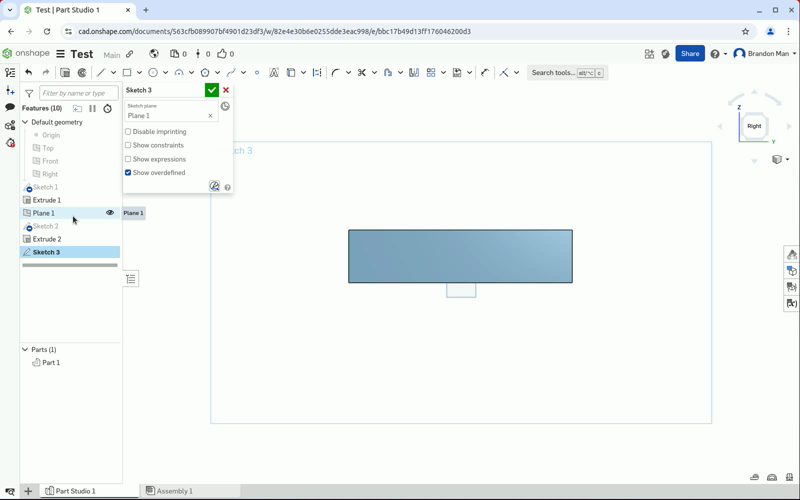
mouse_move(73, 352)
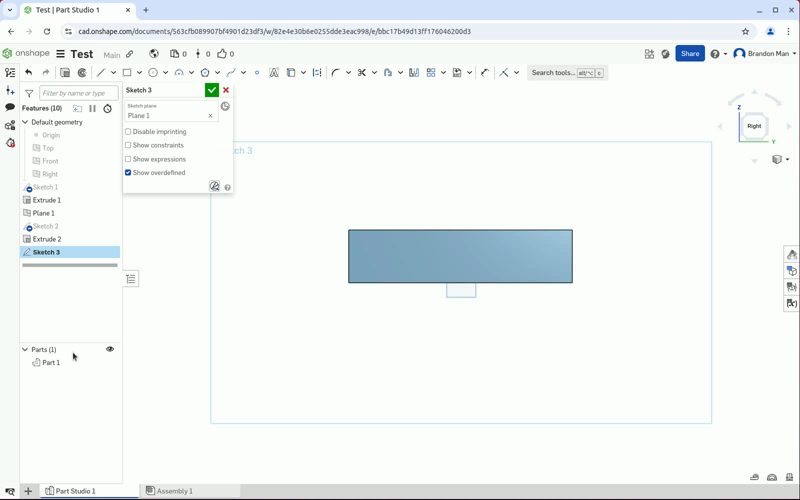
key(y)
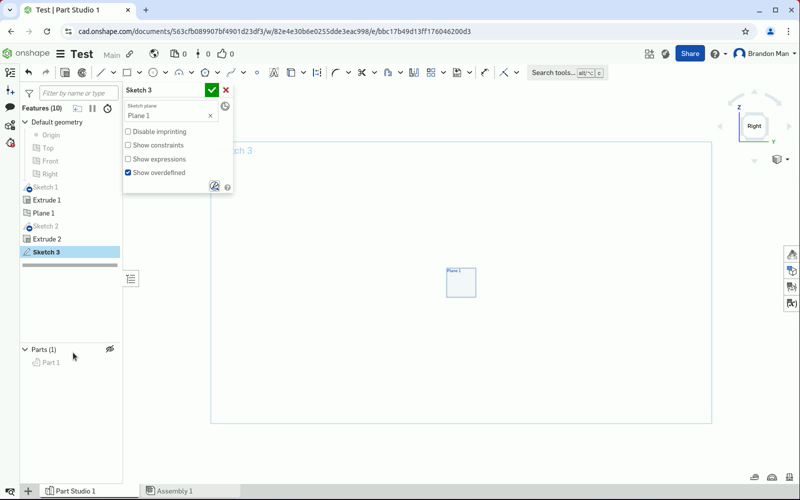
key(c)
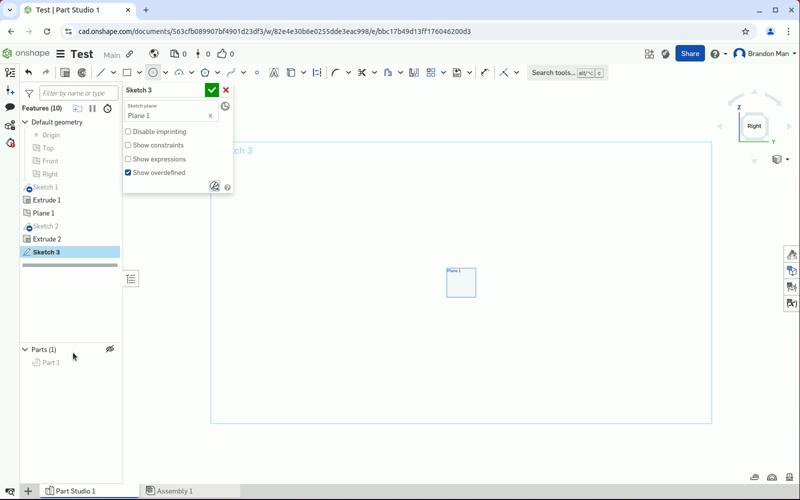
key_down(shift)
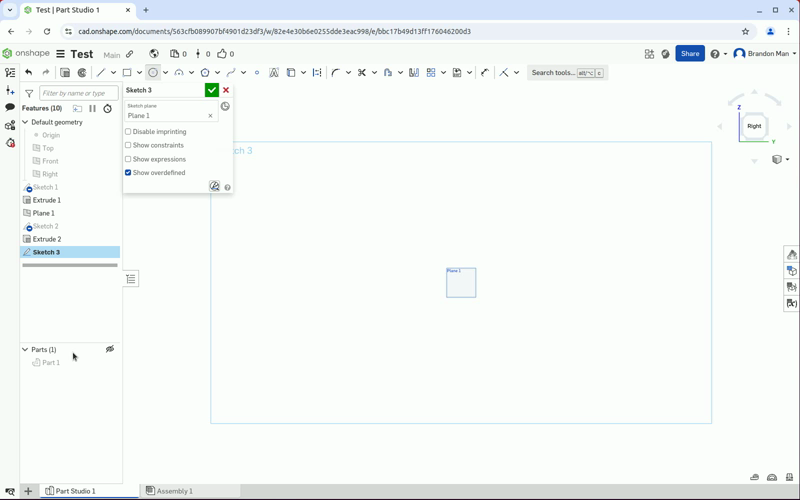
mouse_move(385, 267)
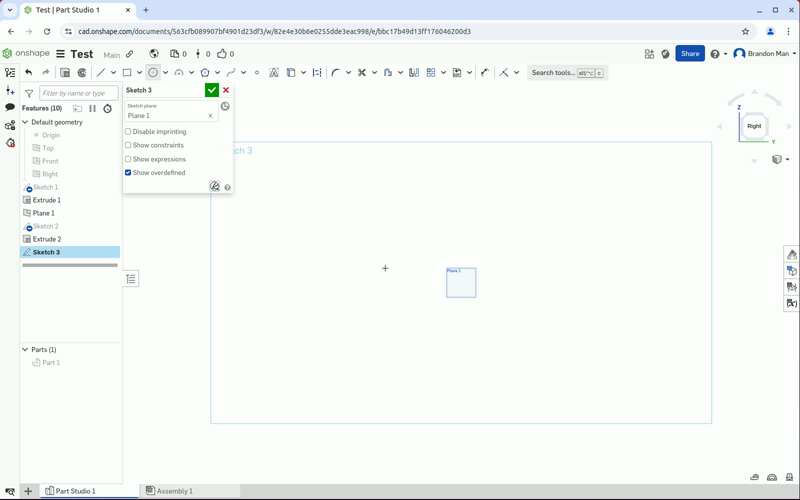
click(385, 267)
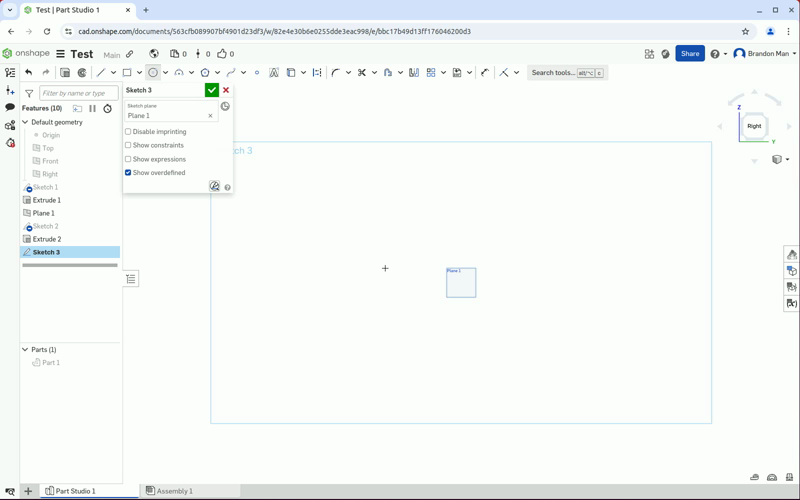
key_up(shift)
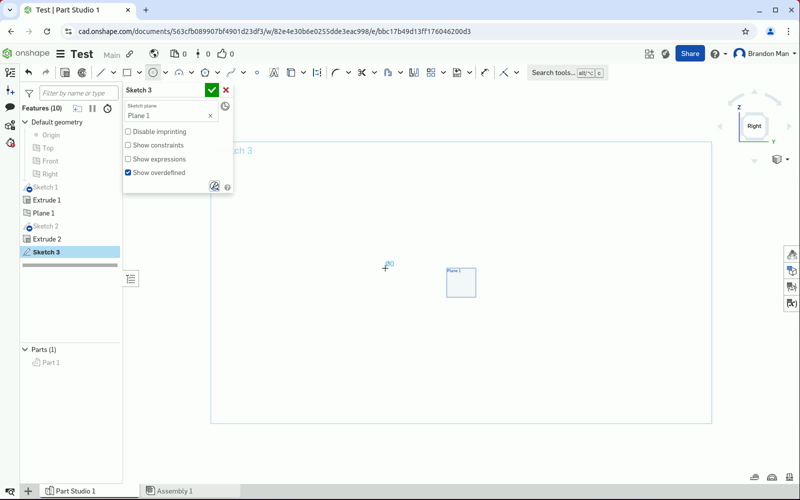
mouse_move(388, 267)
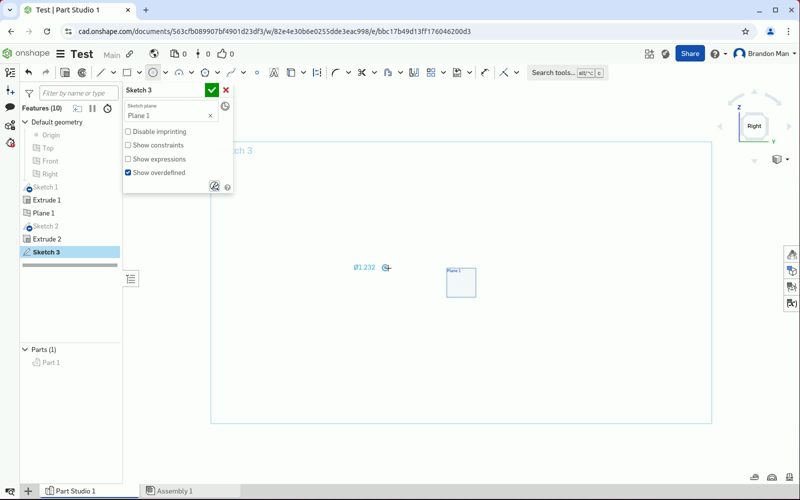
click(388, 267)
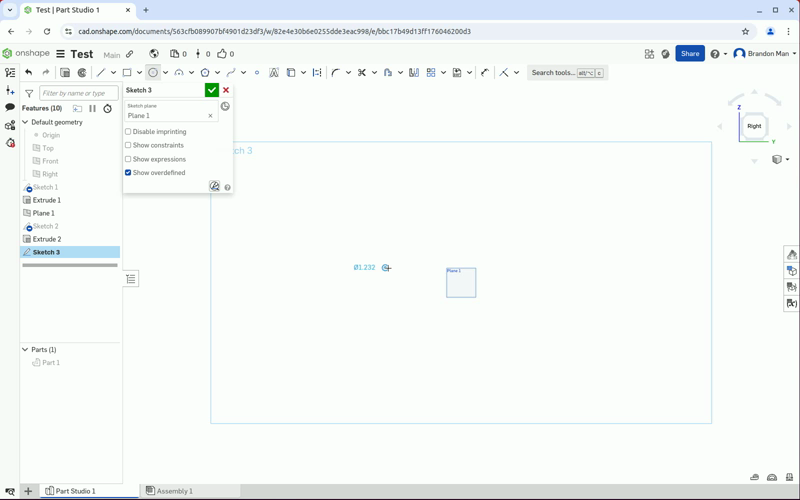
key(esc)
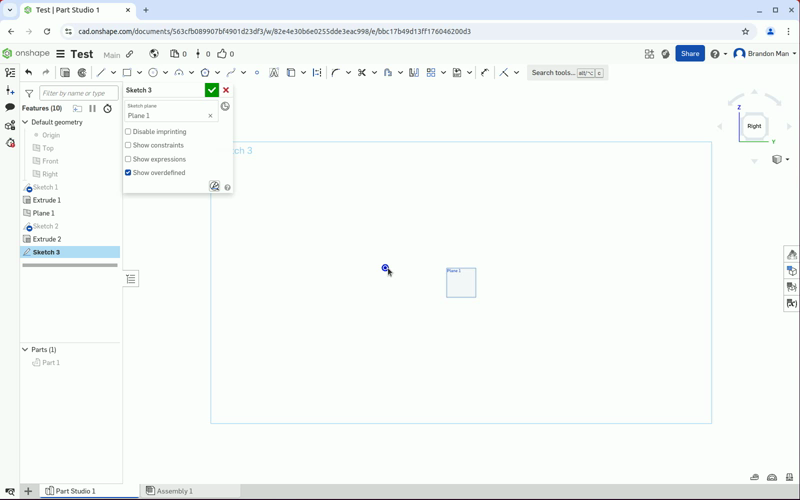
mouse_move(383, 265)
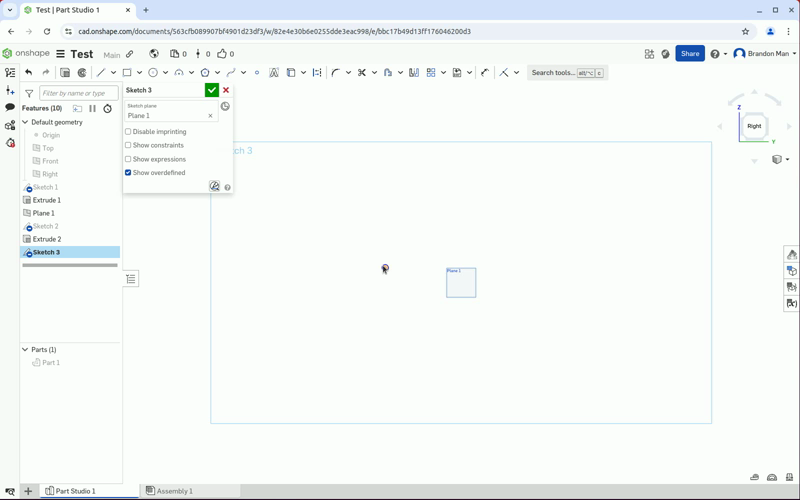
scroll(6)
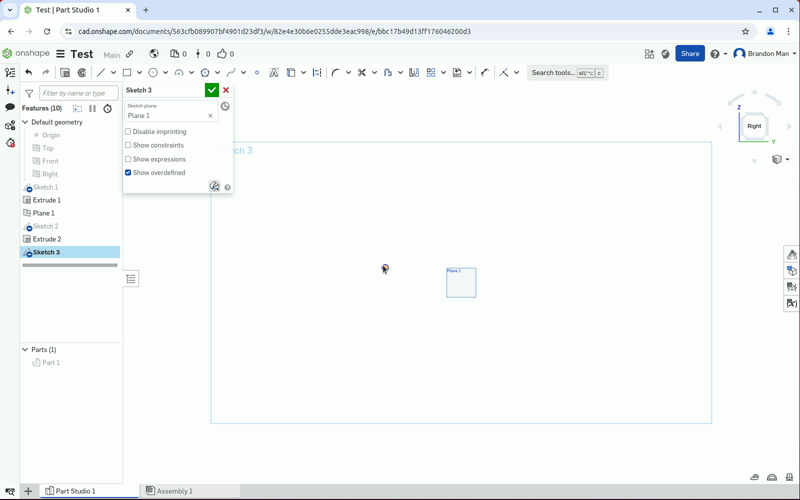
scroll(6)
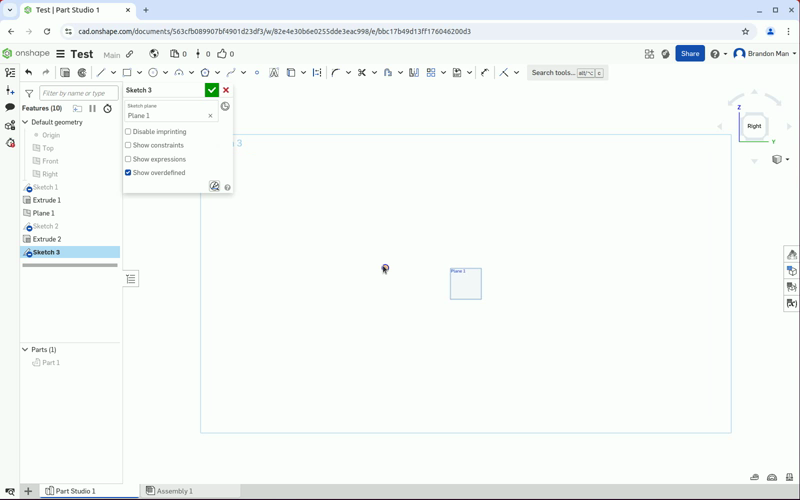
scroll(6)
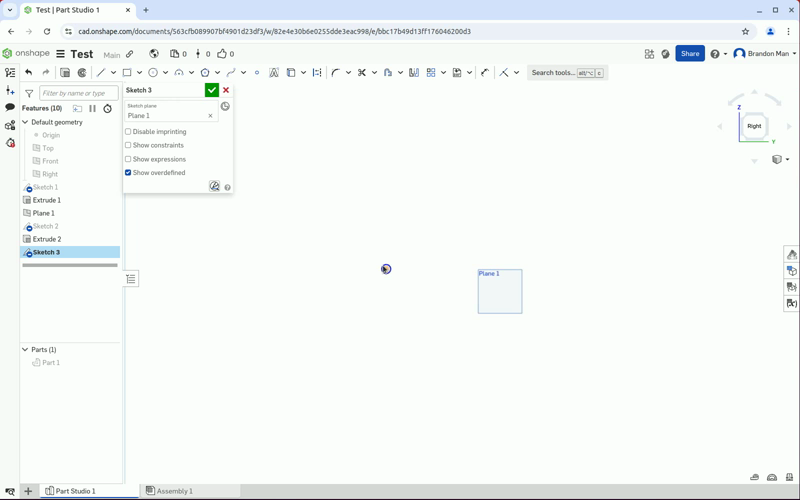
scroll(6)
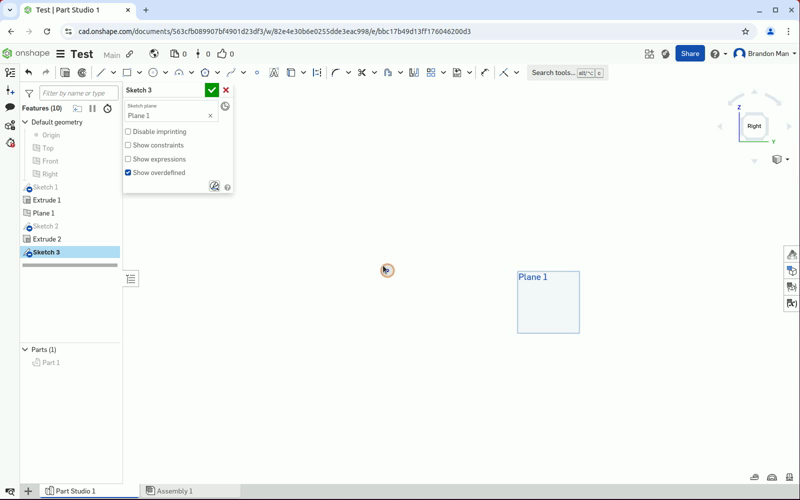
scroll(6)
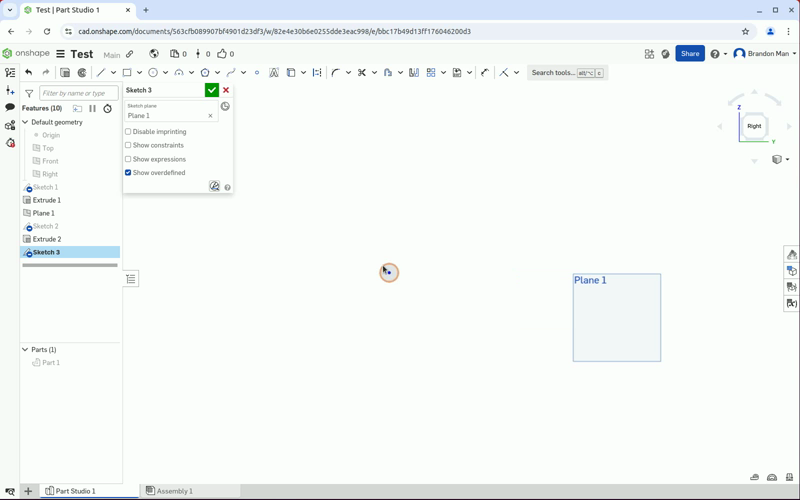
scroll(6)
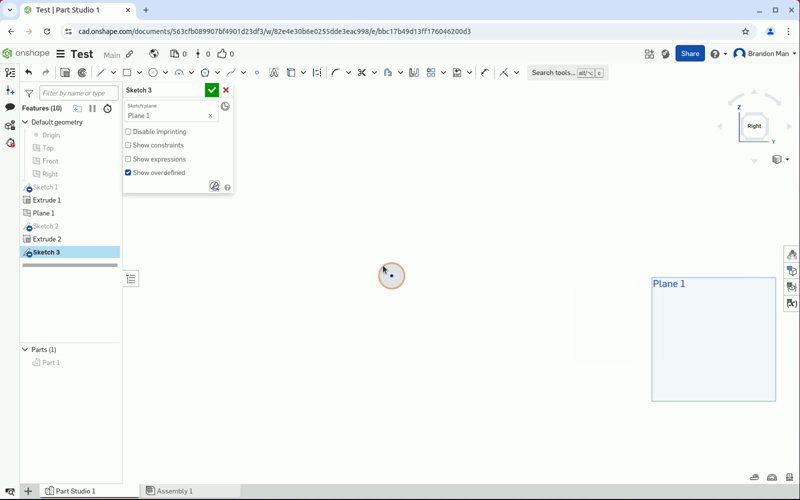
scroll(6)
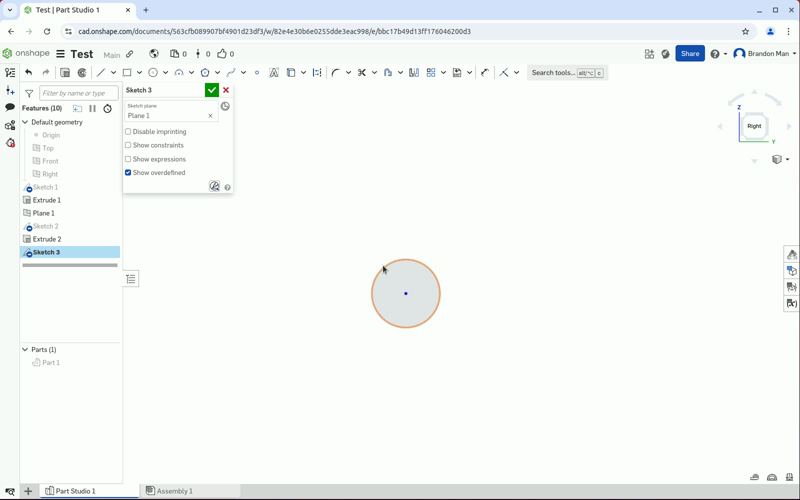
click(383, 265)
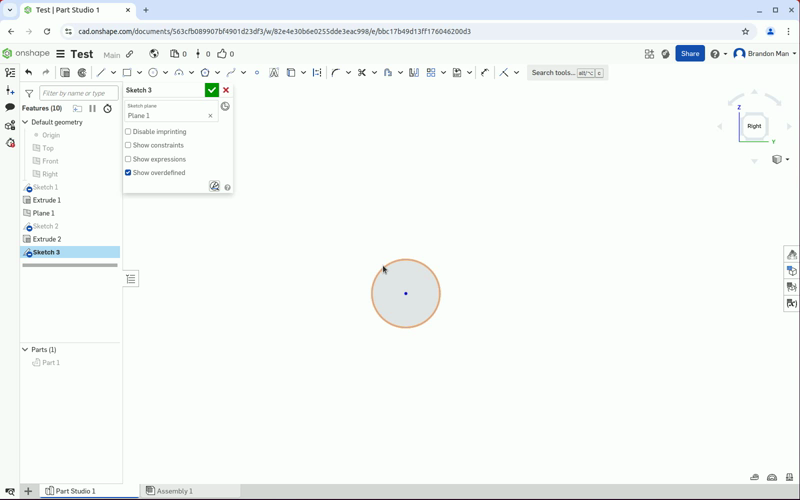
scroll(-6)
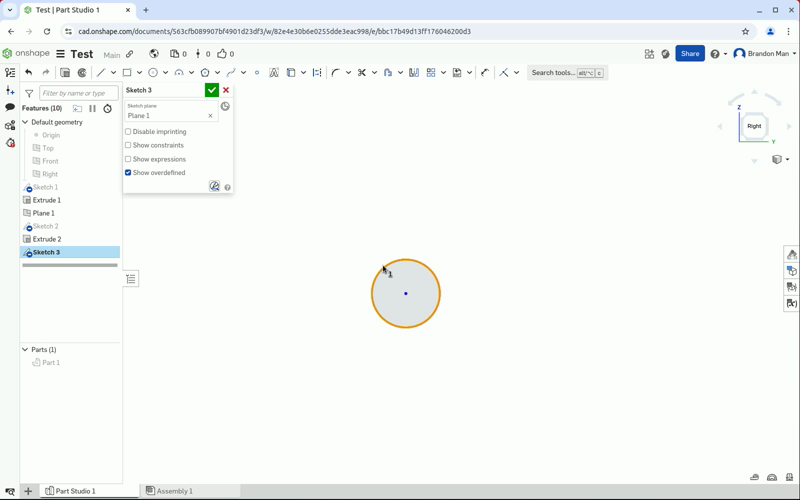
scroll(-6)
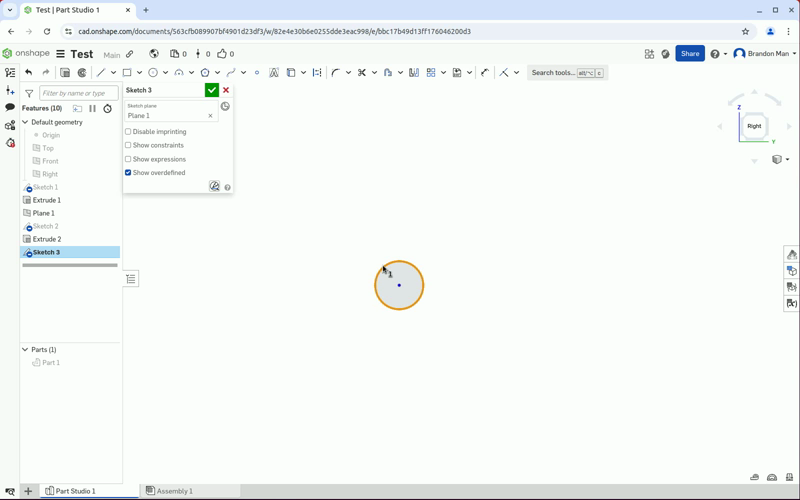
scroll(-6)
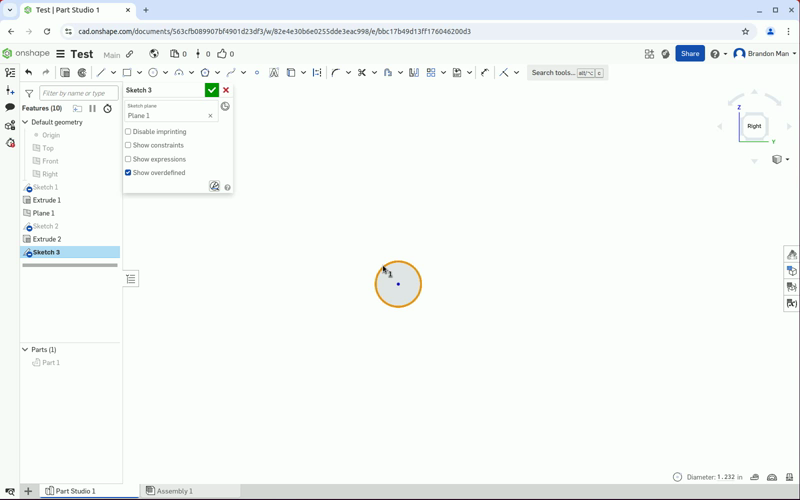
scroll(-6)
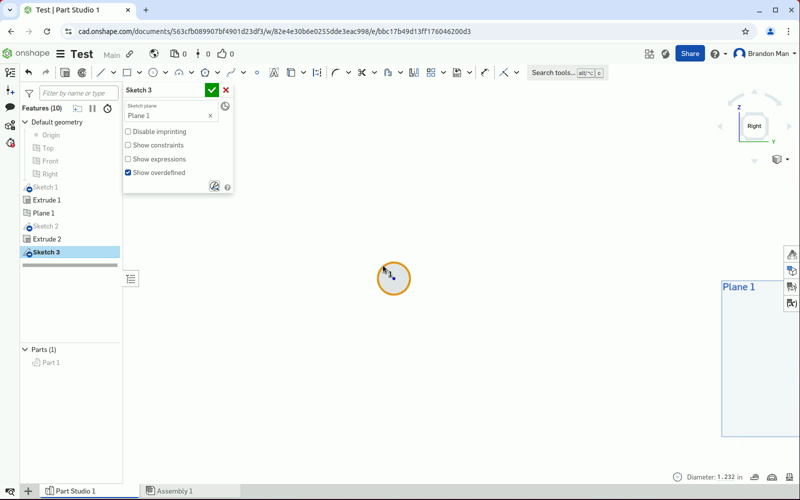
scroll(-6)
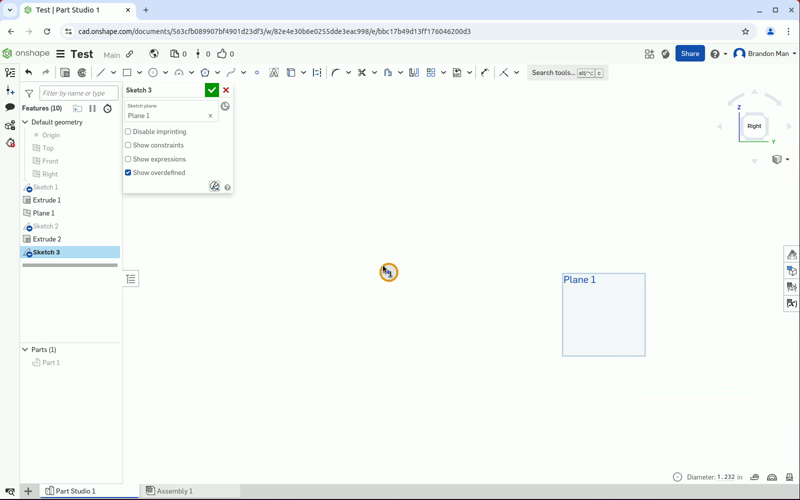
scroll(-6)
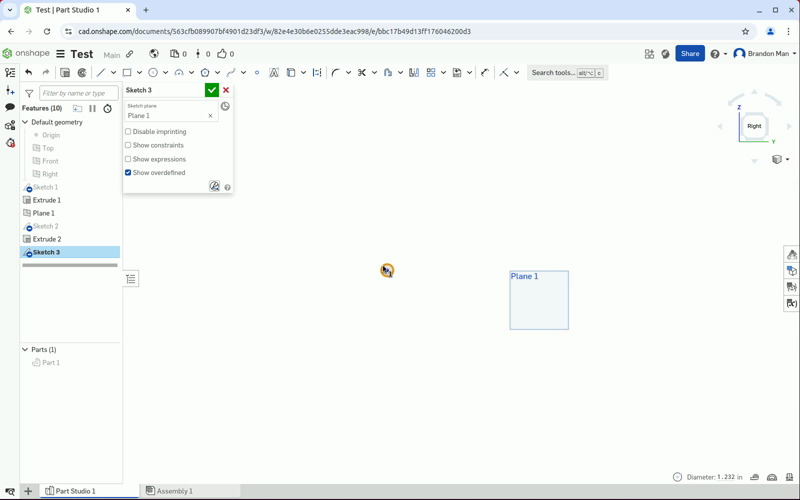
scroll(-6)
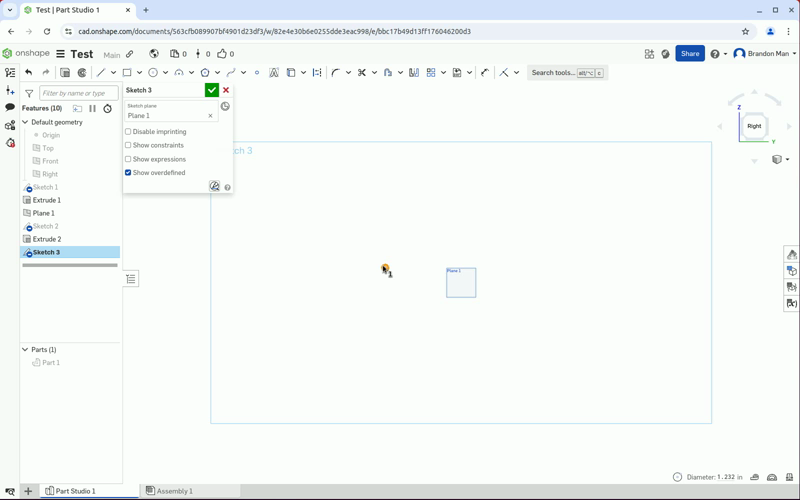
mouse_move(73, 352)
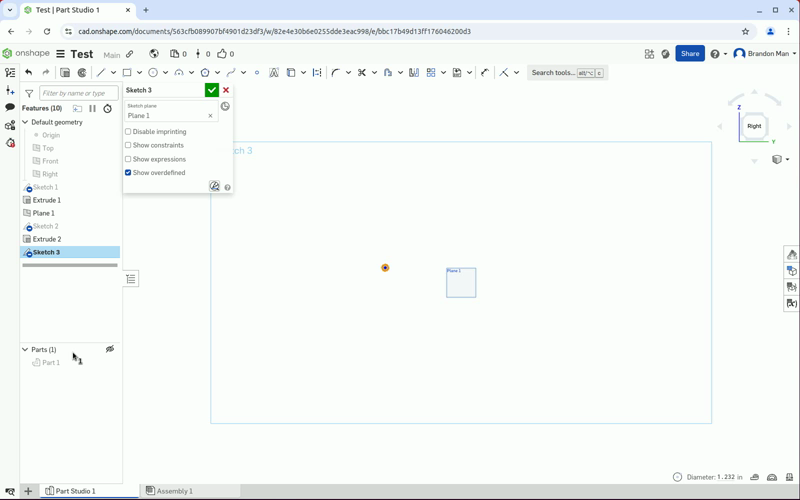
key(shift+y)
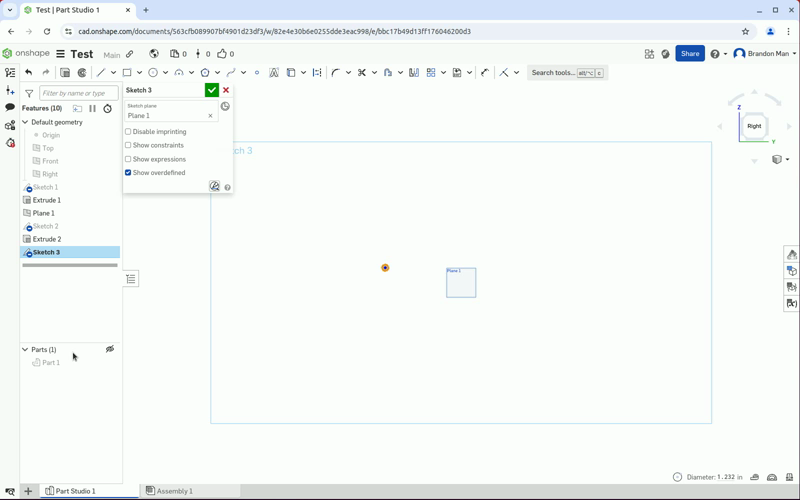
key(shift+e)
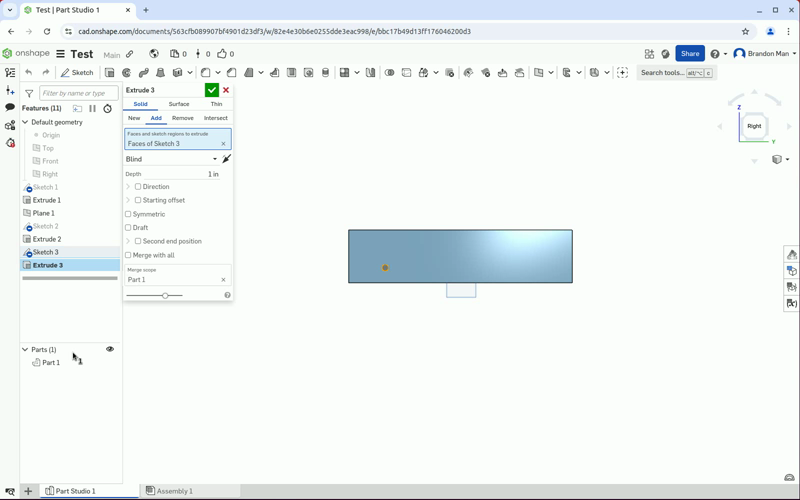
mouse_move(143, 106)
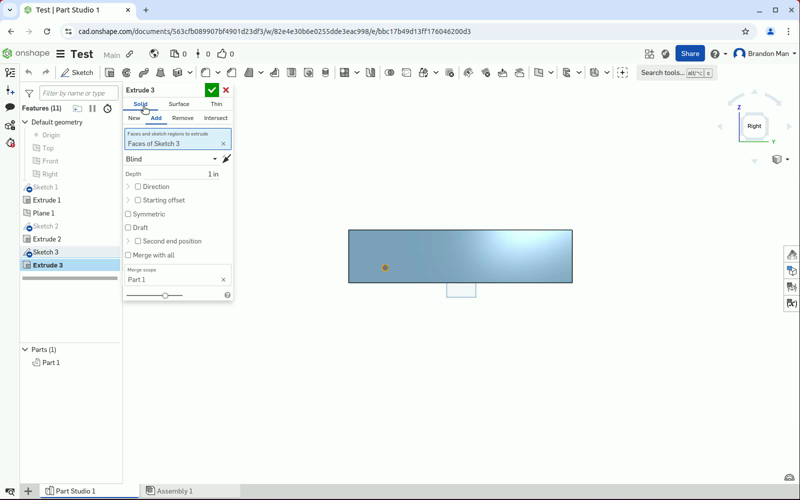
click(143, 106)
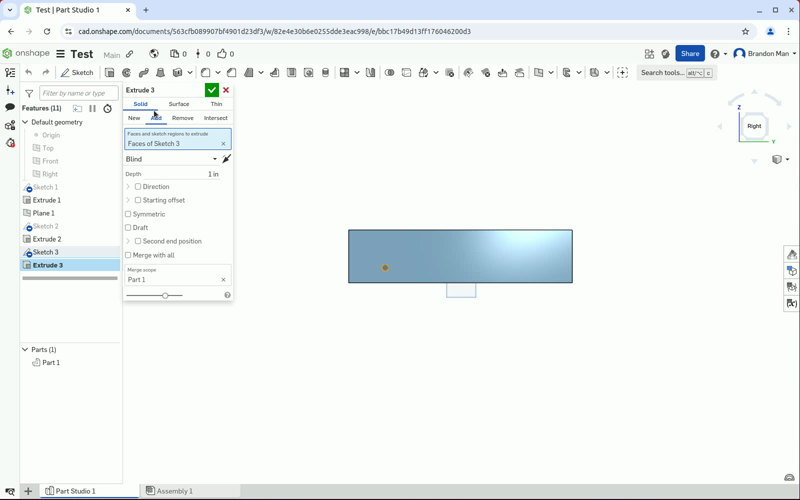
mouse_move(186, 120)
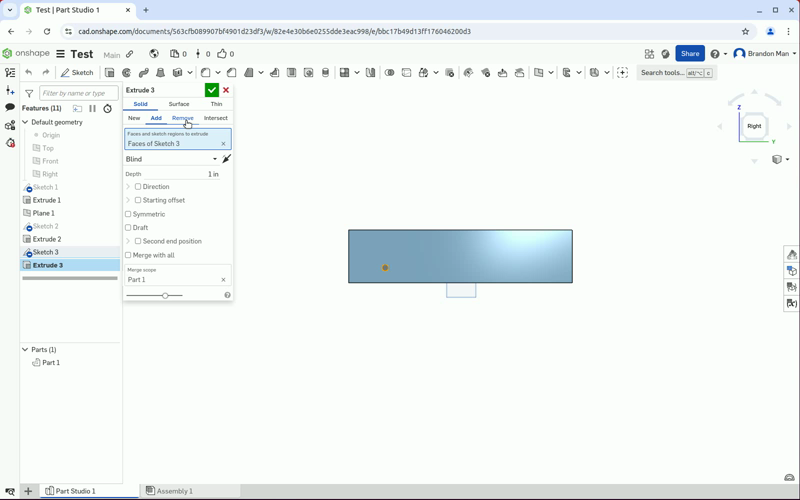
click(186, 120)
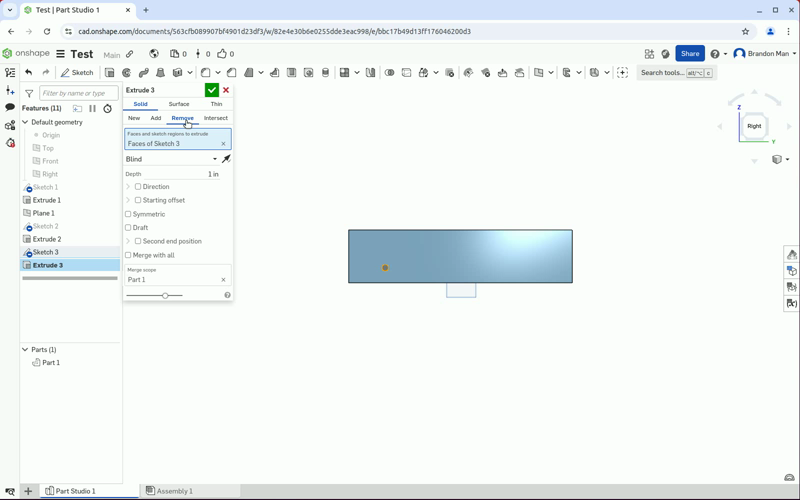
key(tab, 4)
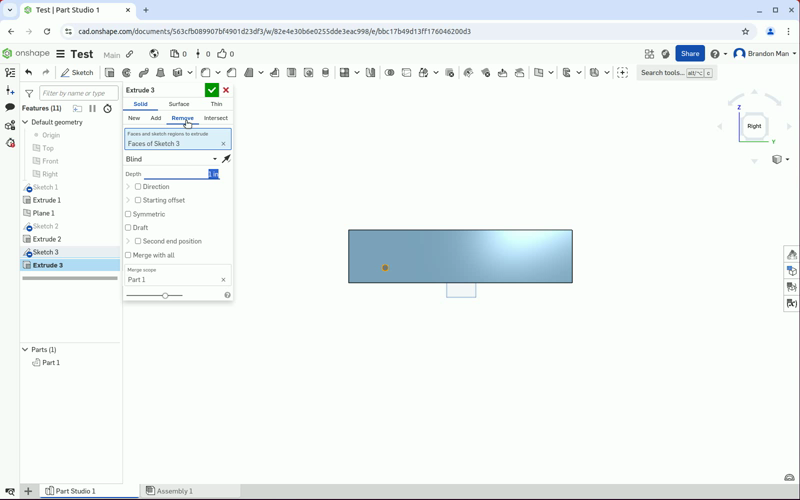
text(0.963)
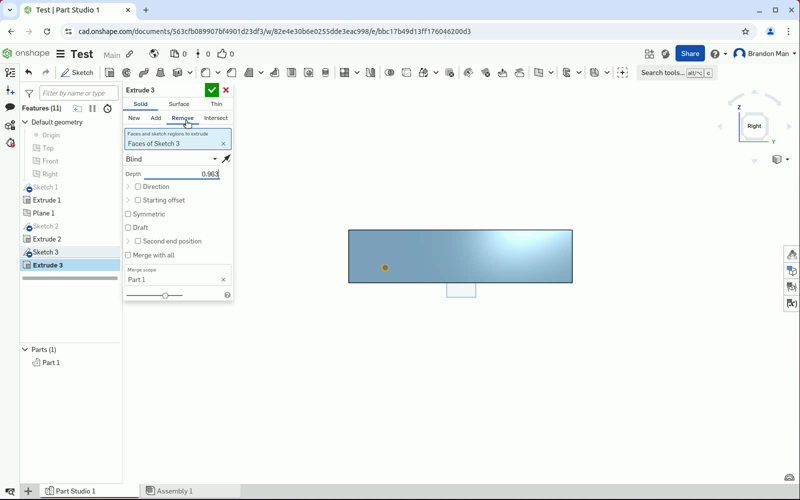
key(tab, 6)
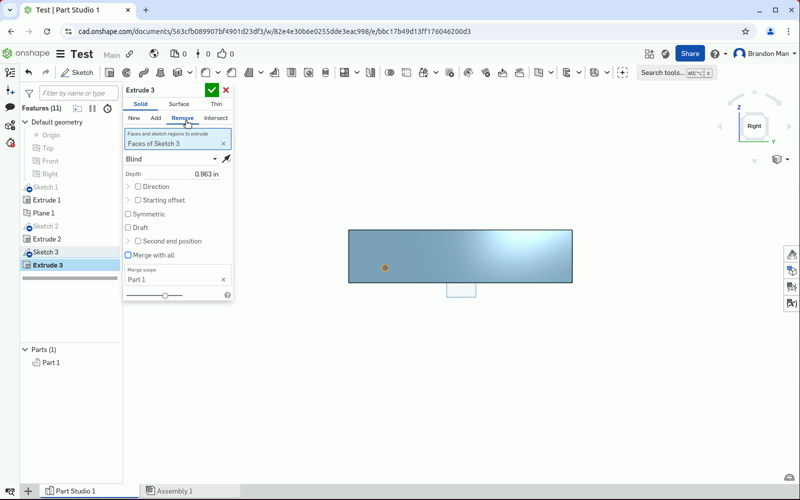
key(space)
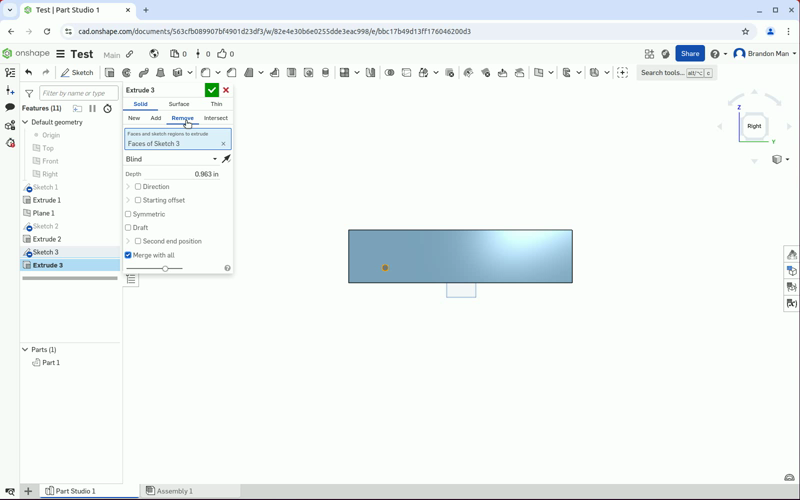
key(enter)
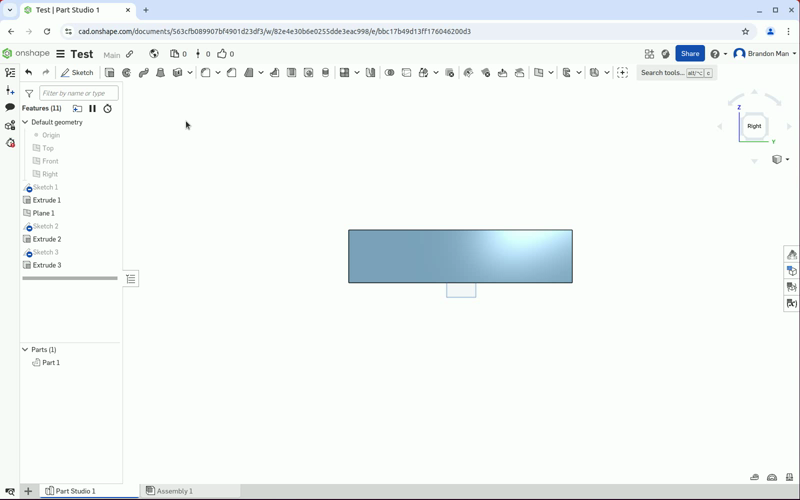
key(shift+h)
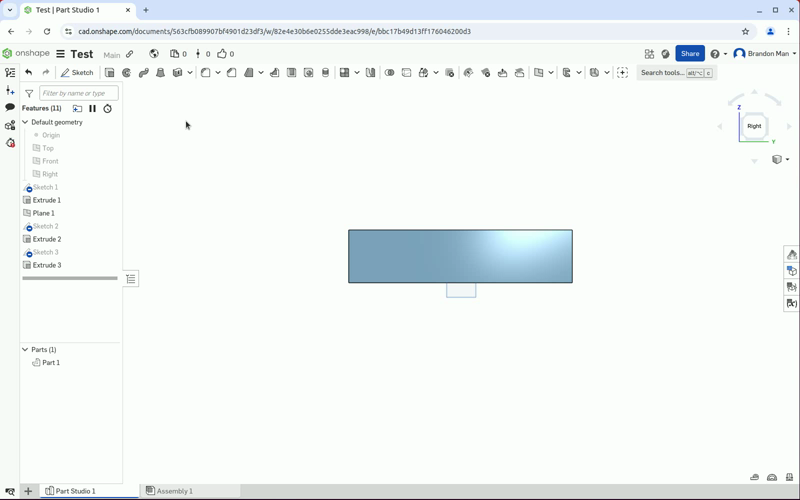
key(shift+h)
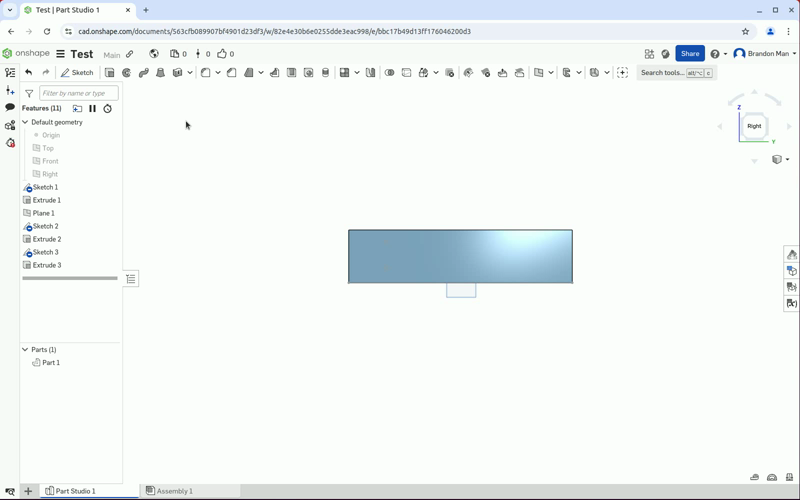
key(shift+7)
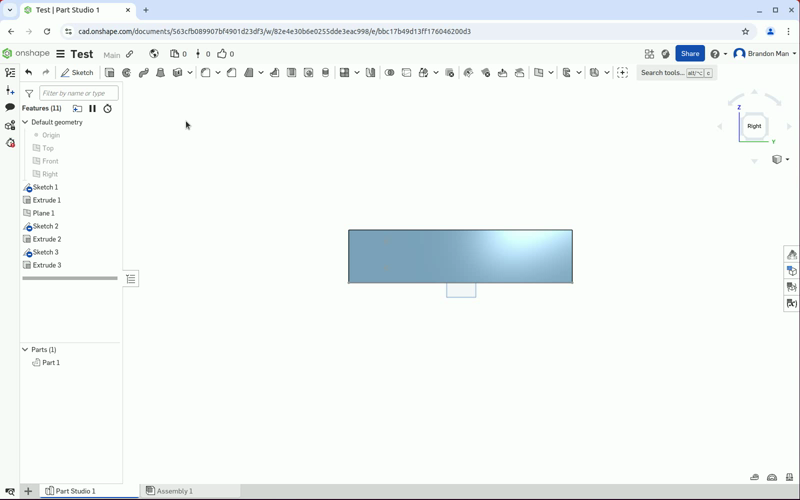
key(right, 2)
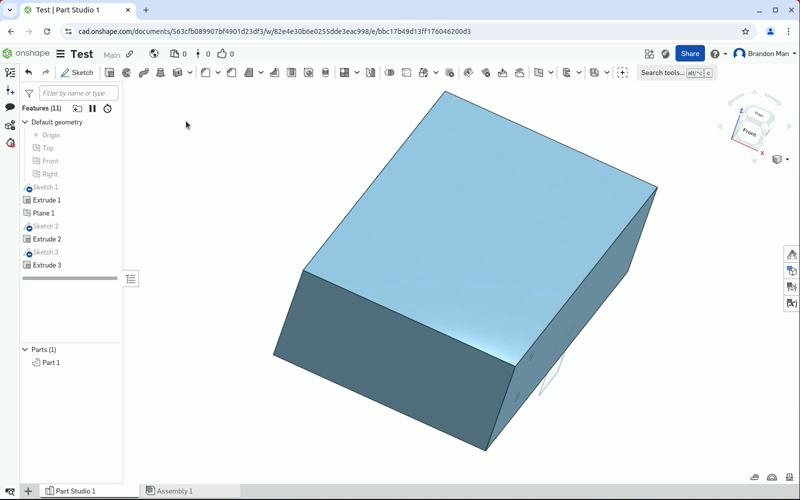
key(down, 2)
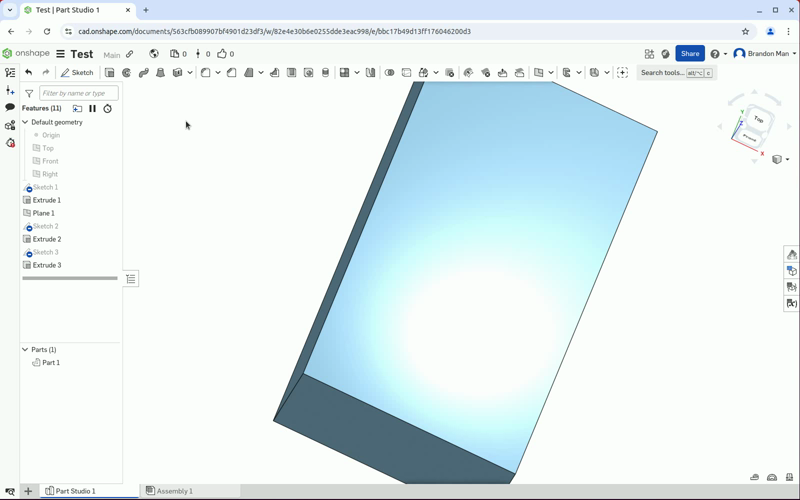
key(up, 2)
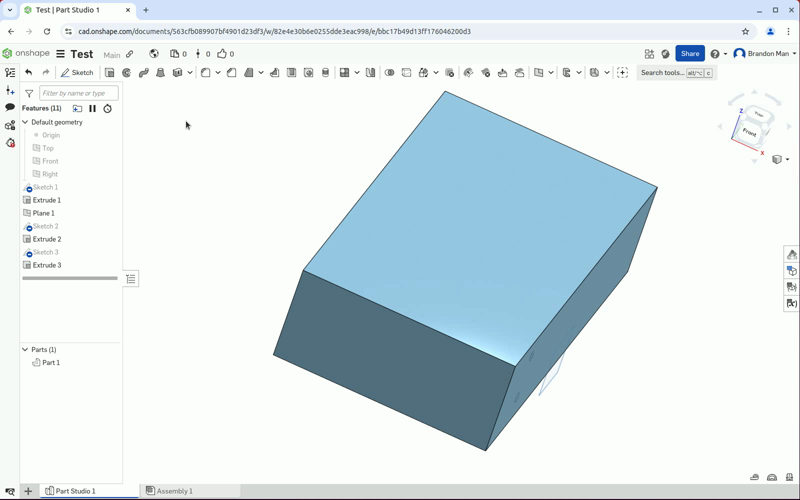
key(left, 2)
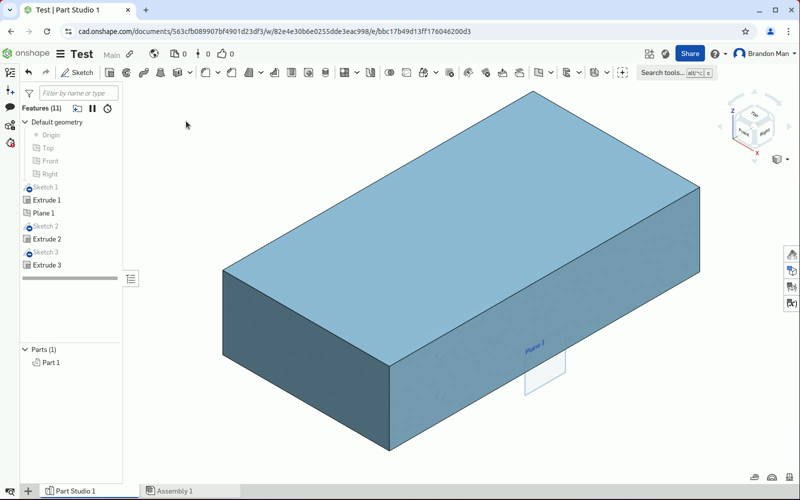
mouse_move(73, 189)
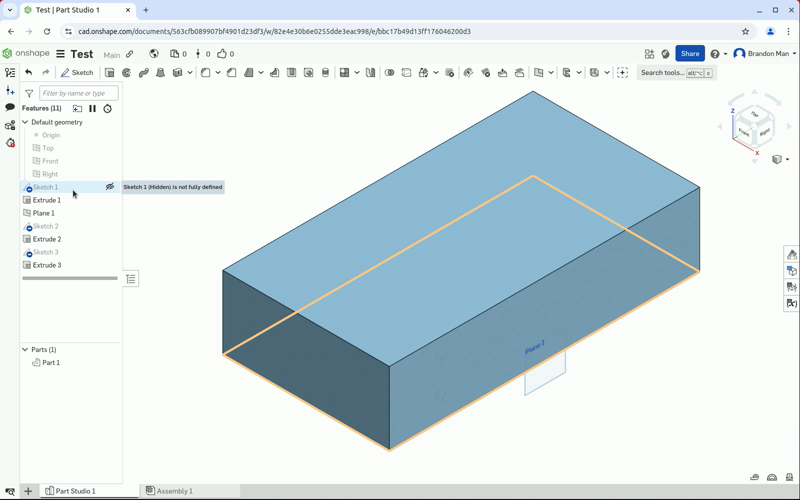
click(73, 189)